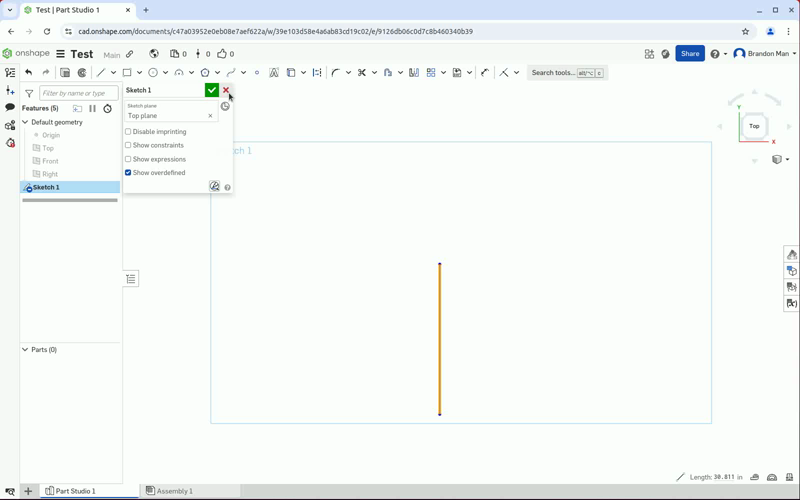
key(shift+h)
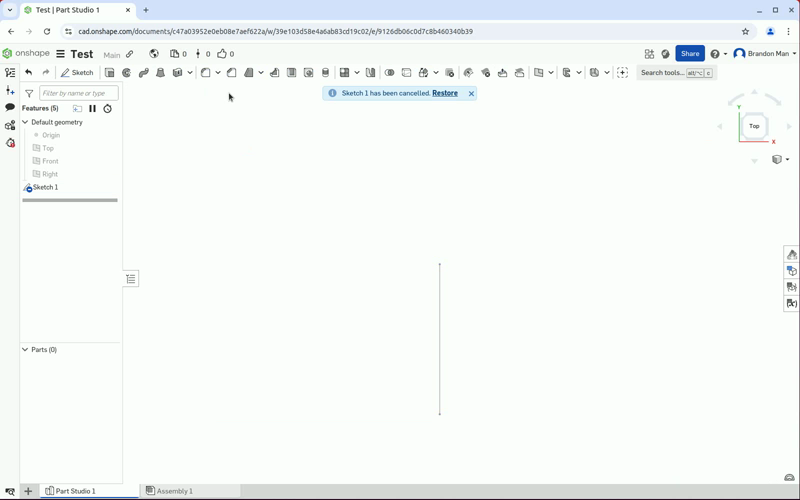
key(shift+s)
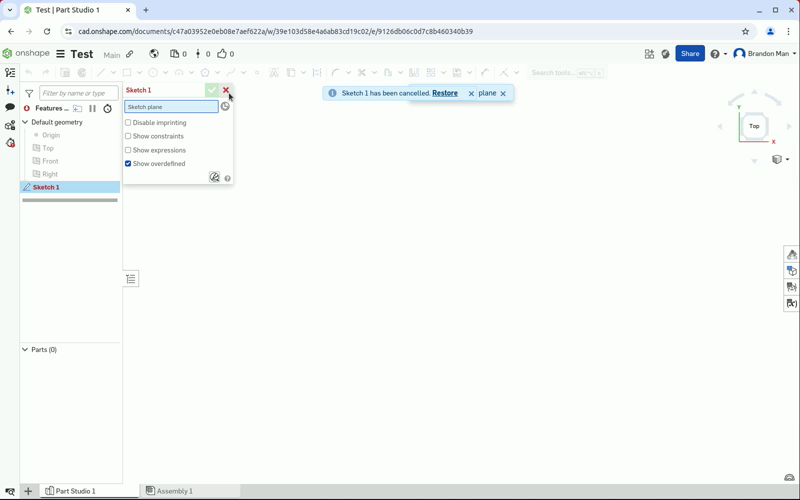
mouse_move(73, 150)
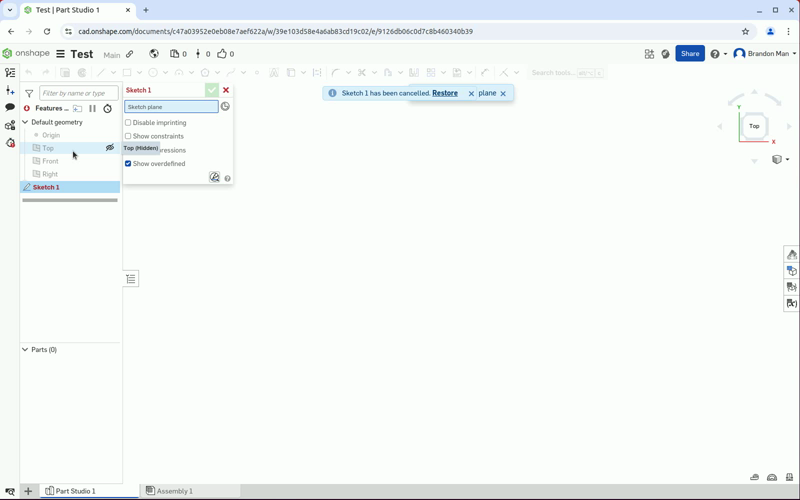
click(73, 150)
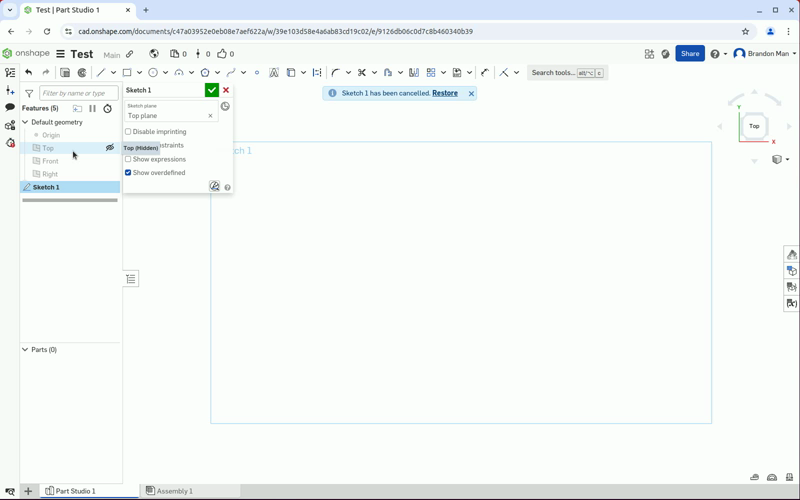
mouse_move(73, 352)
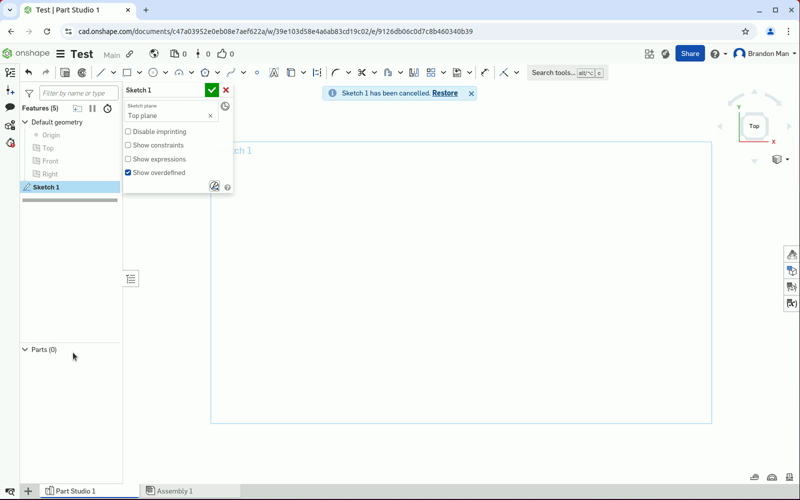
key(y)
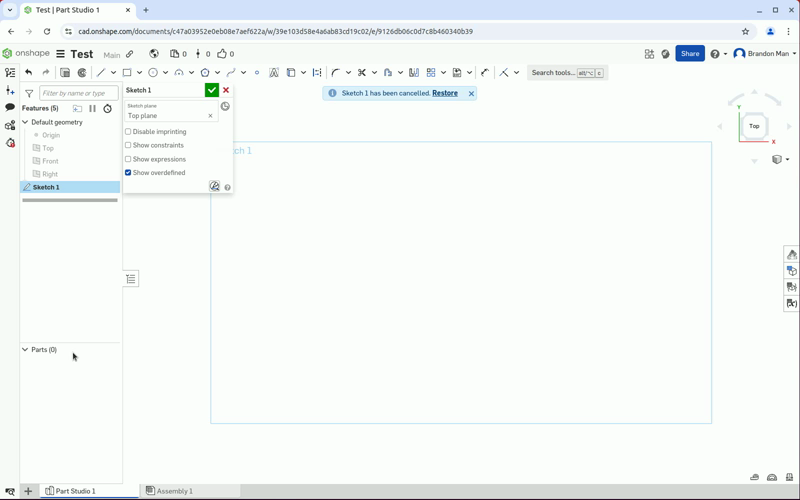
key(l)
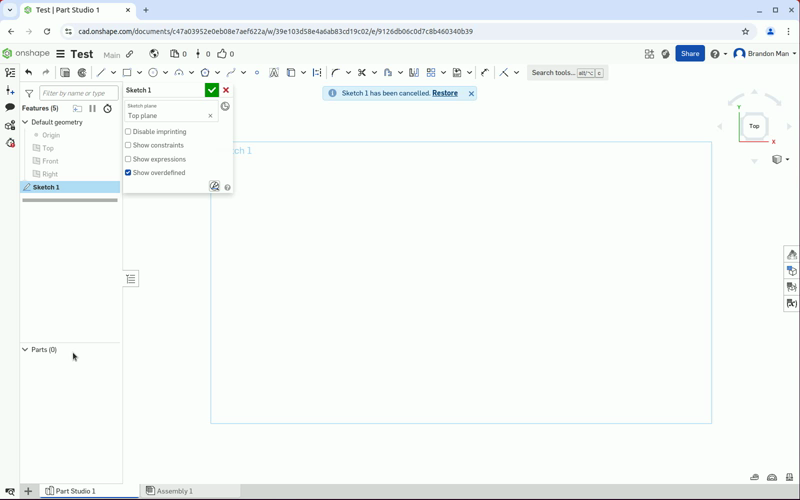
key_down(shift)
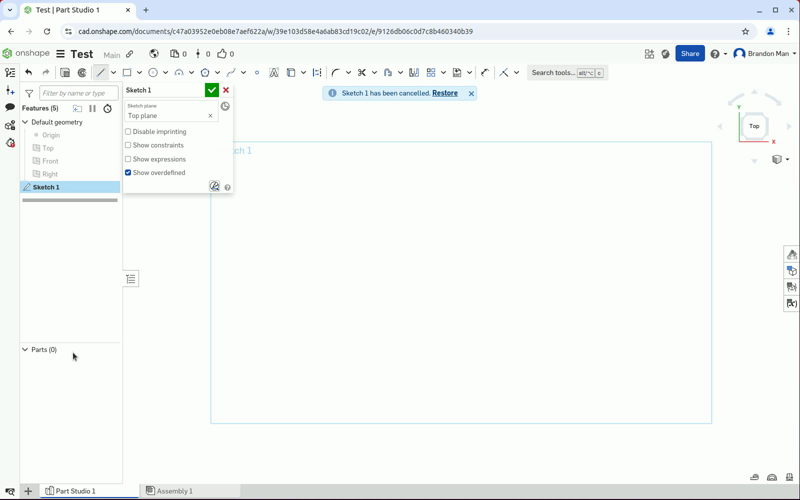
mouse_move(460, 282)
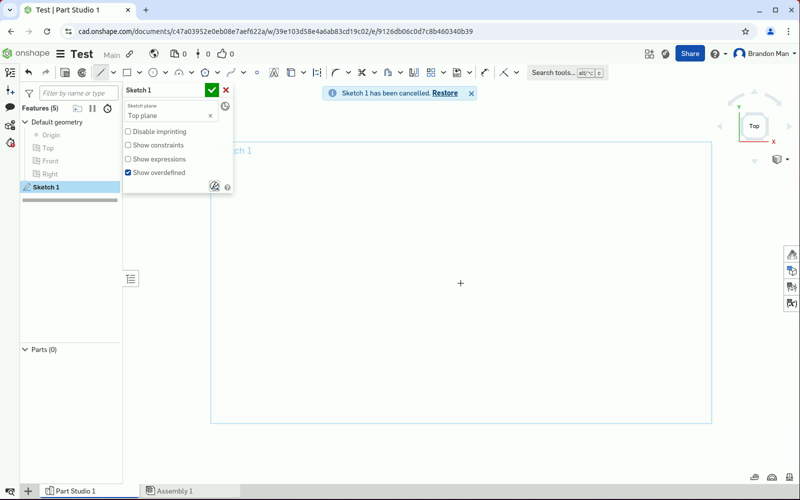
click(460, 282)
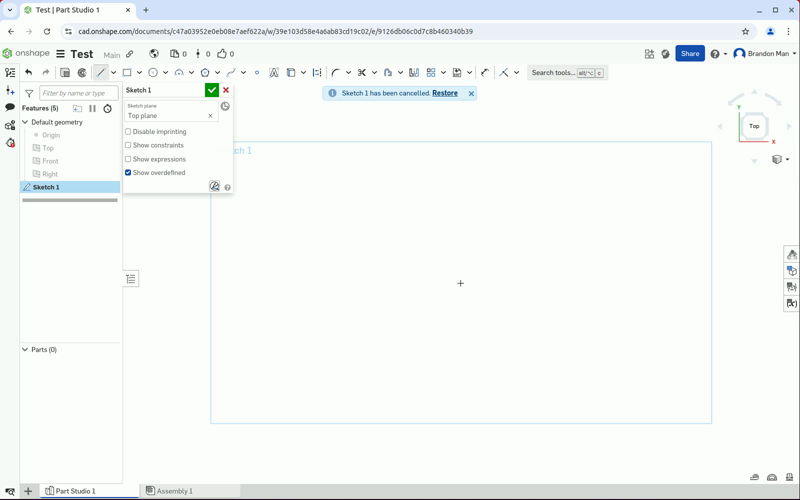
key_up(shift)
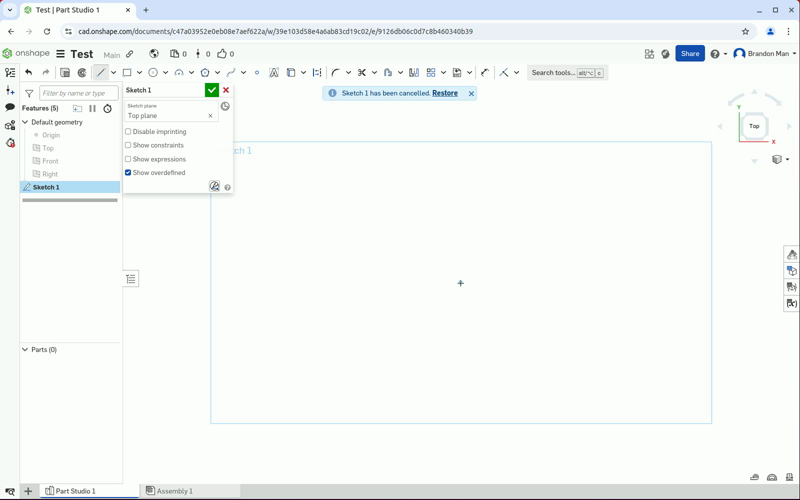
key_down(shift)
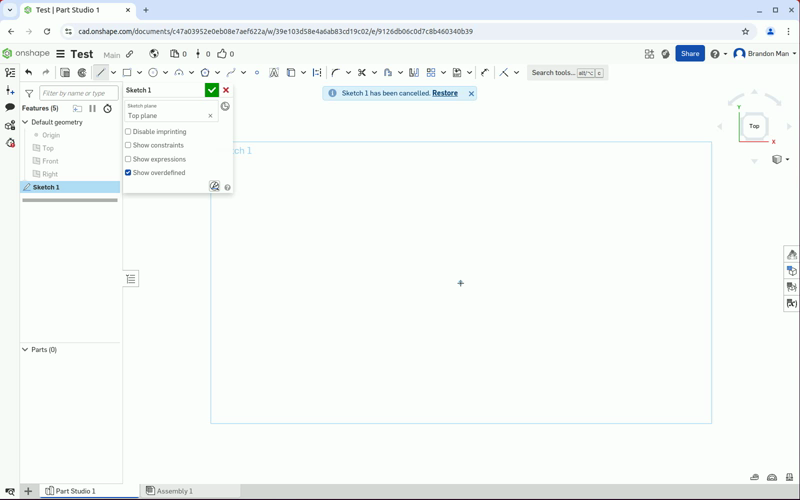
mouse_move(573, 282)
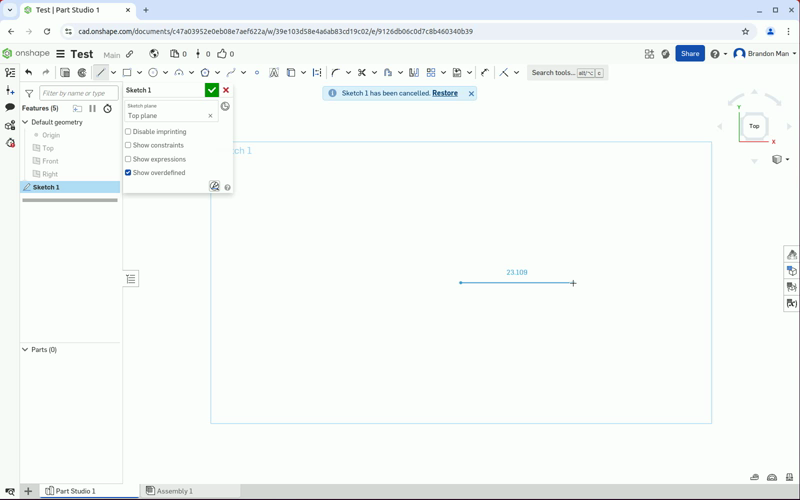
click(573, 282)
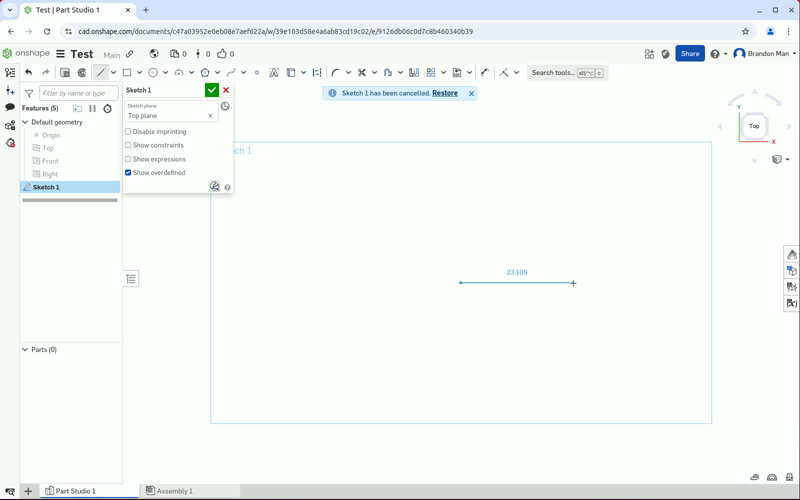
key_up(shift)
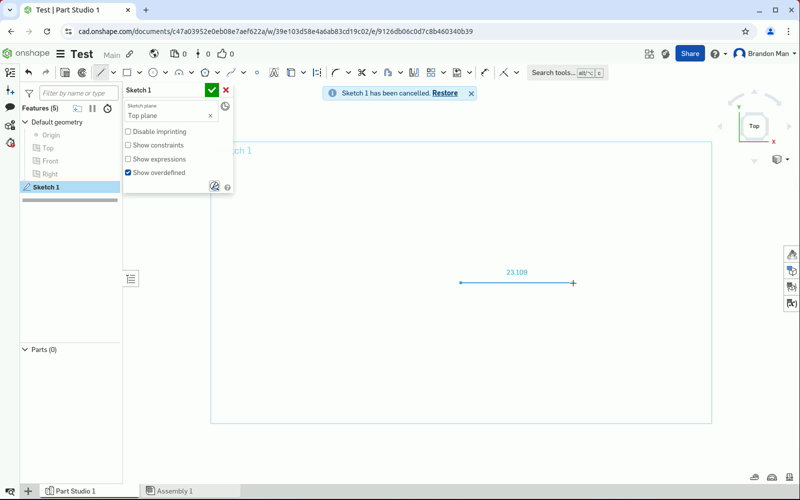
key_down(shift)
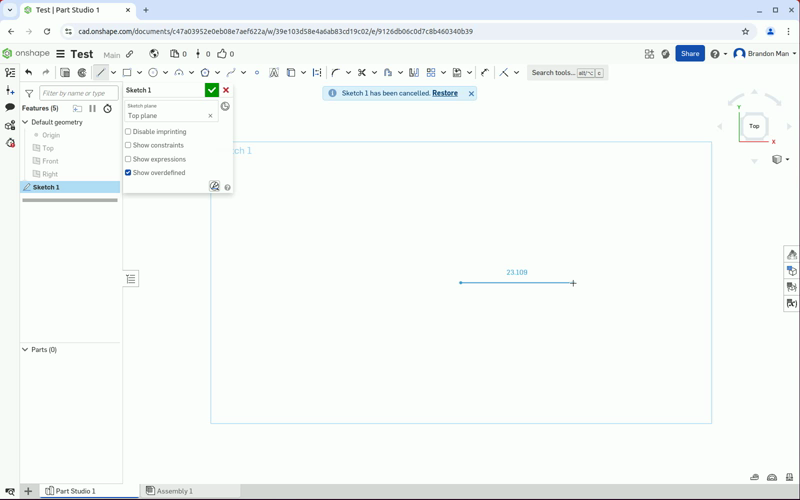
mouse_move(589, 282)
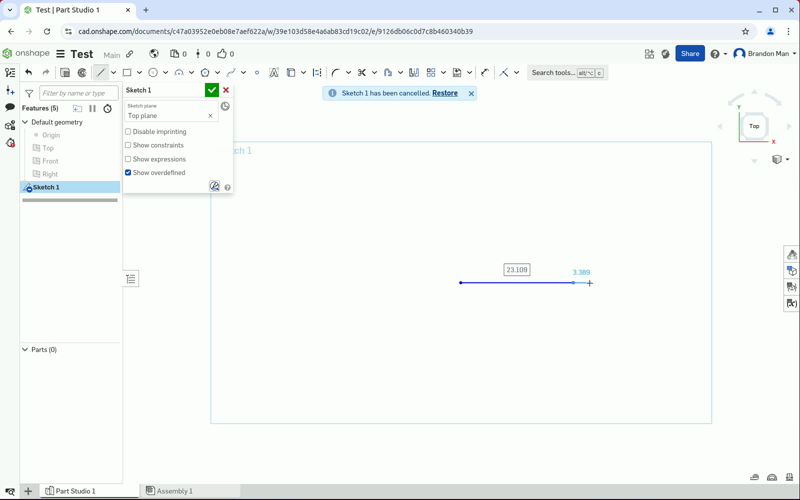
mouse_move(573, 281)
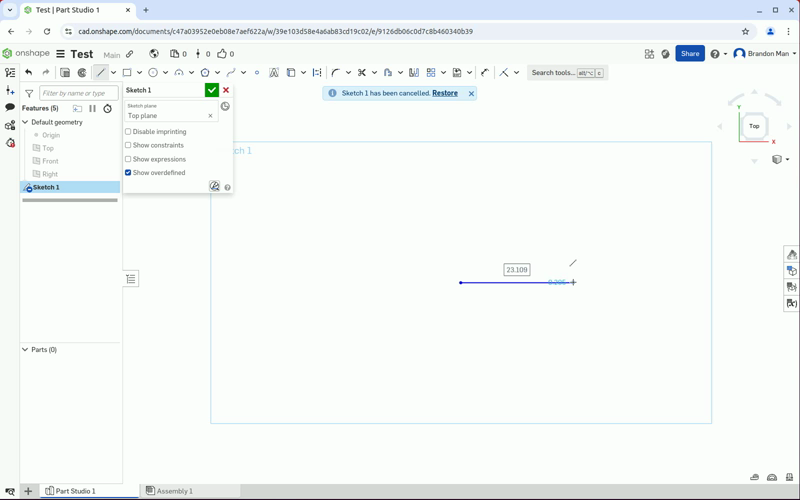
scroll(6)
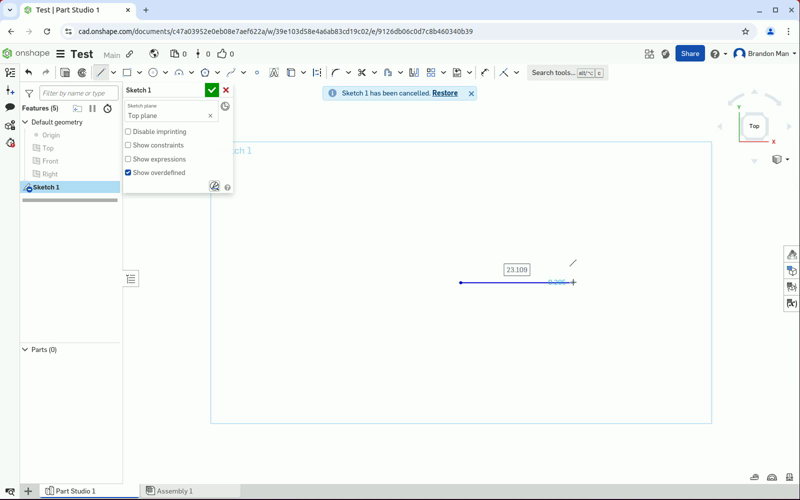
scroll(6)
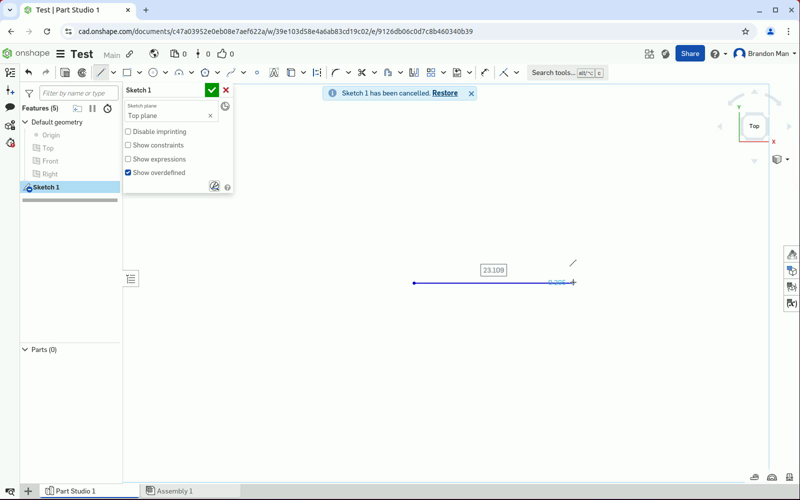
scroll(6)
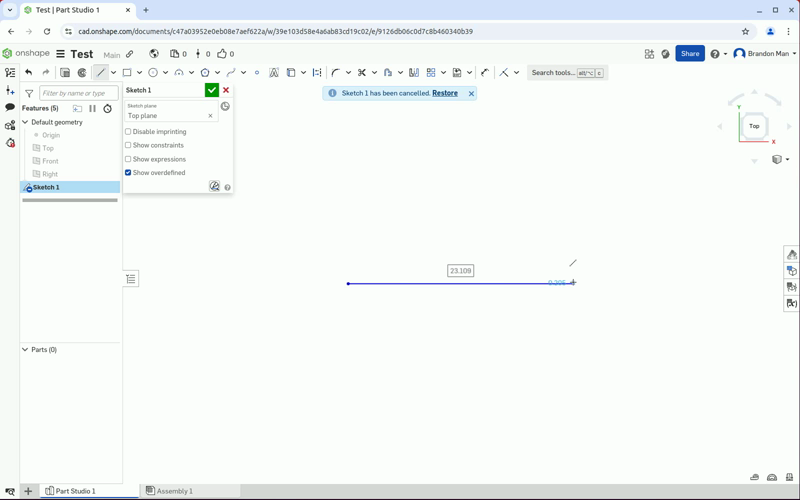
scroll(6)
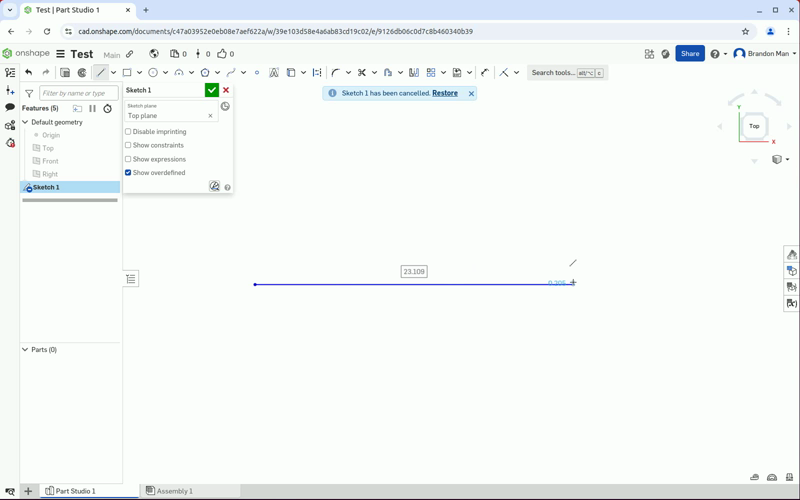
scroll(6)
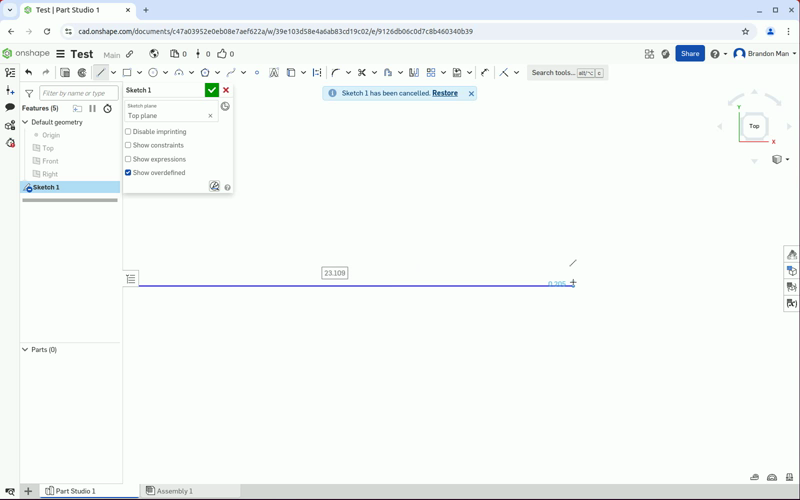
scroll(6)
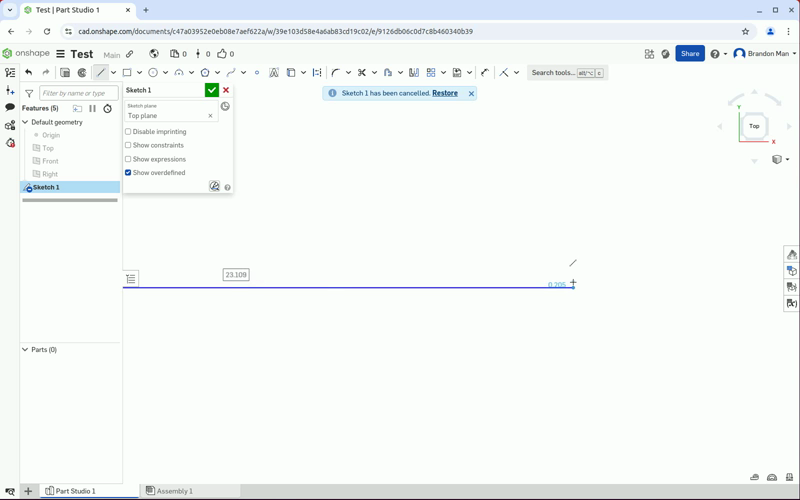
scroll(6)
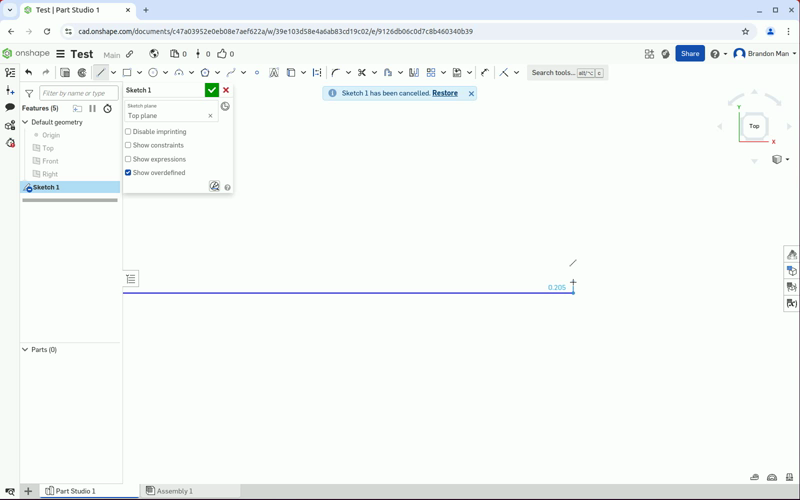
click(573, 281)
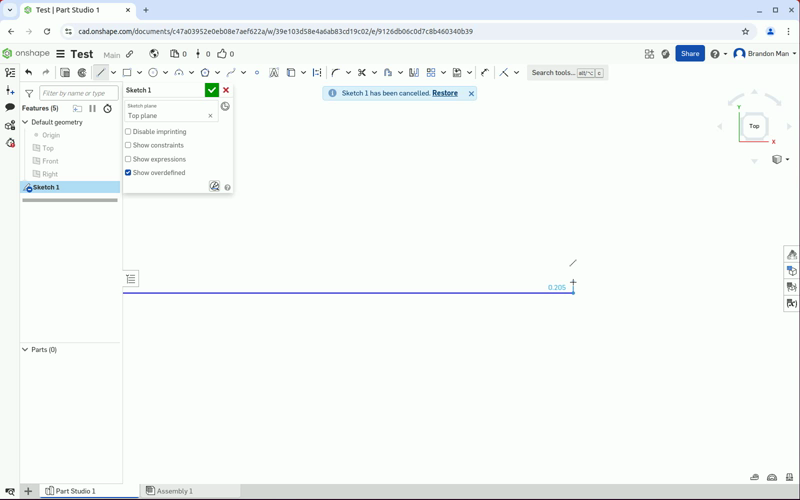
scroll(-6)
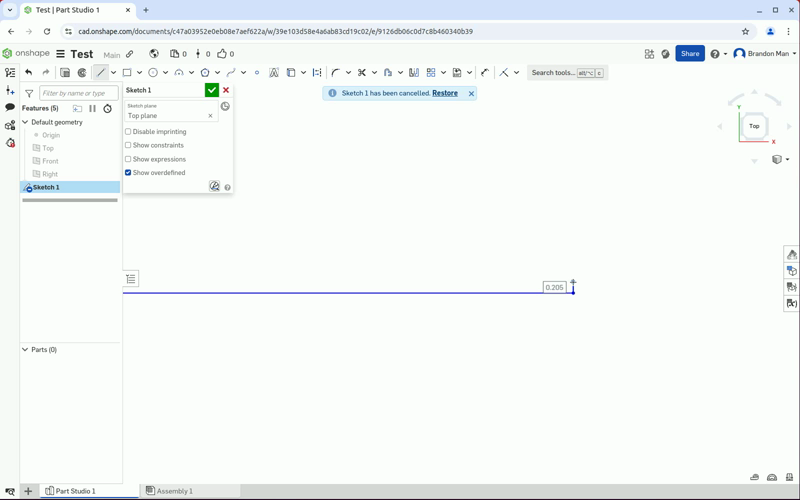
scroll(-6)
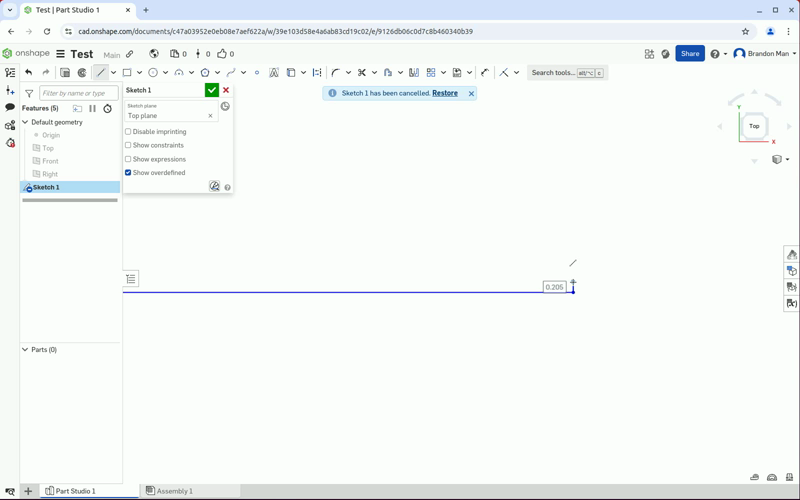
scroll(-6)
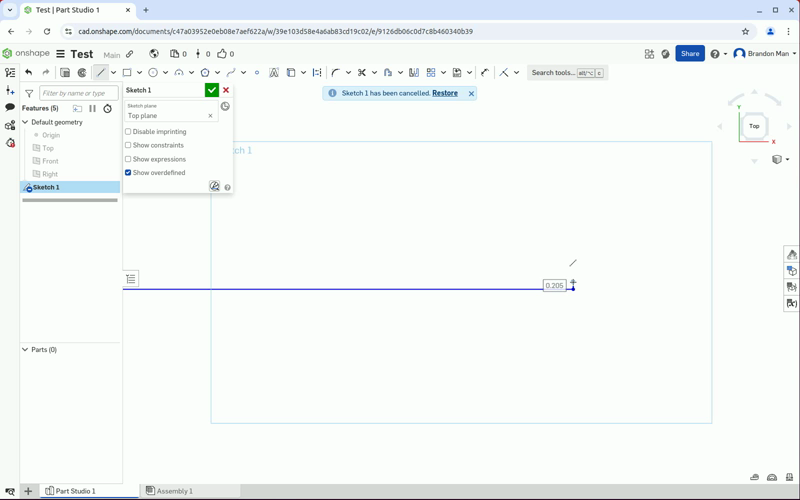
scroll(-6)
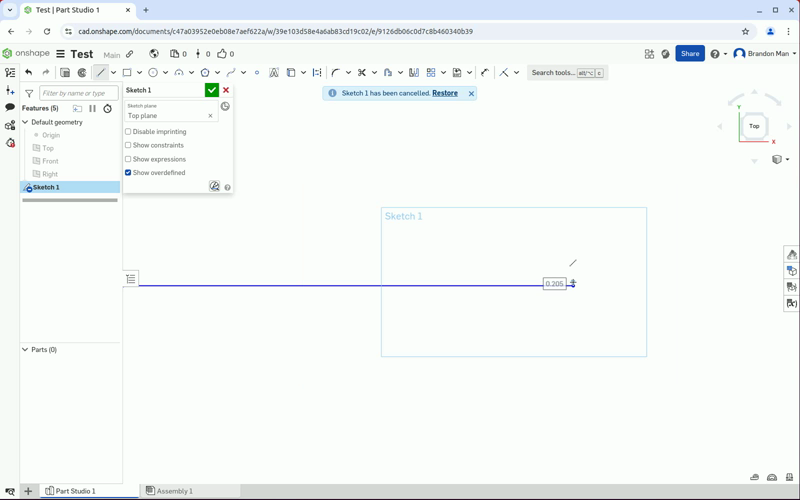
scroll(-6)
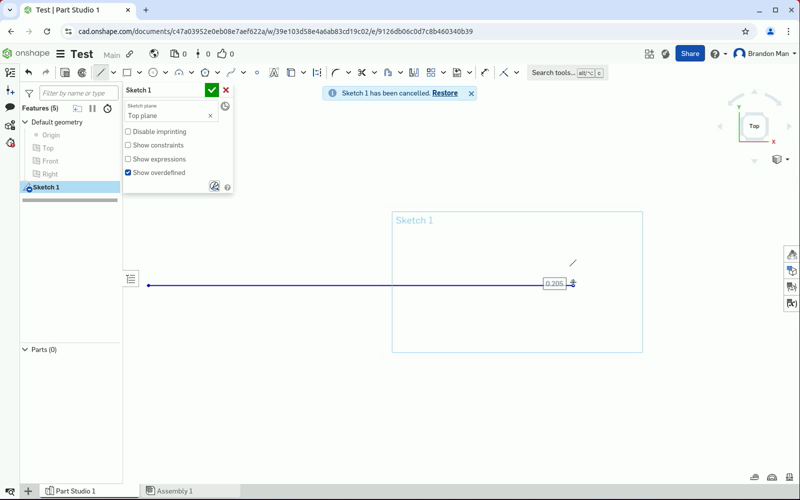
scroll(-6)
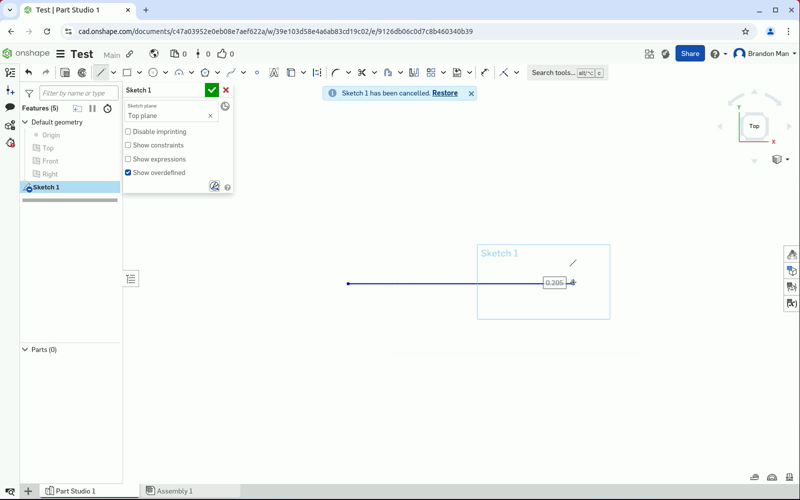
scroll(-6)
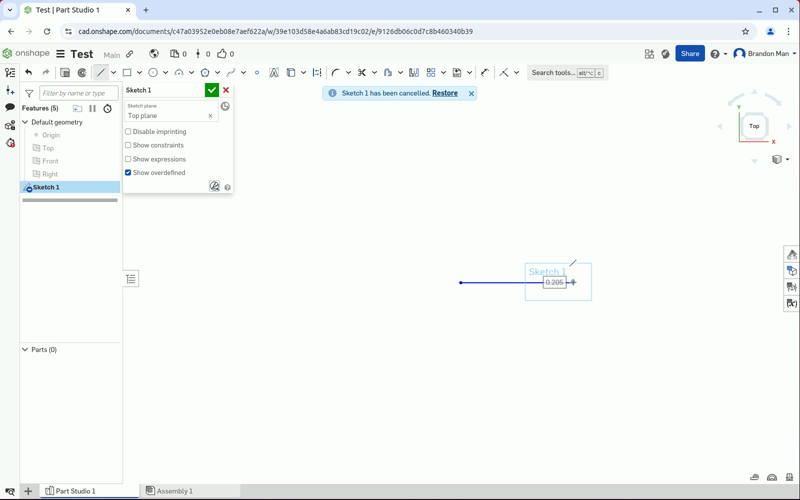
key_up(shift)
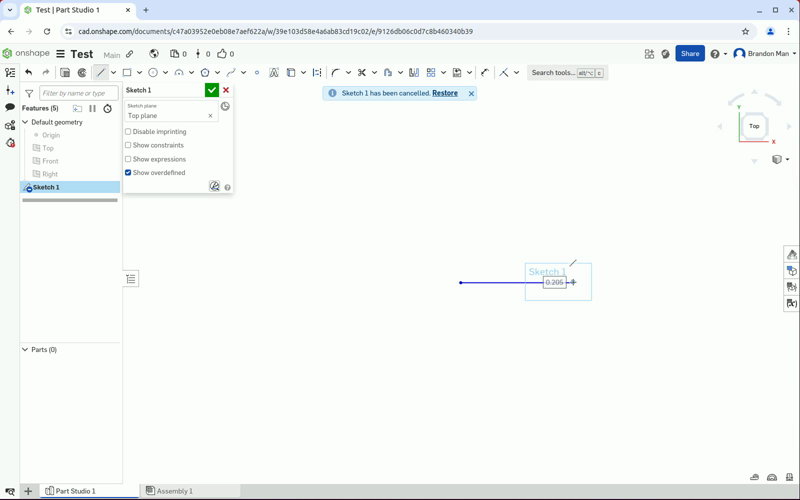
key_down(shift)
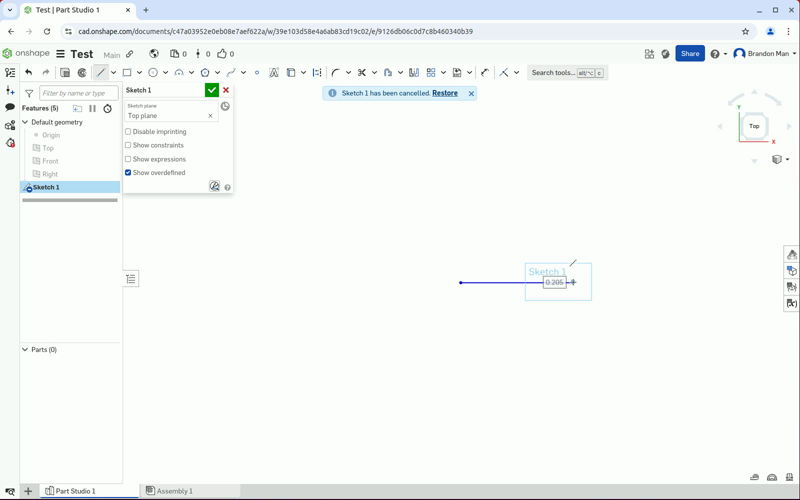
mouse_move(589, 281)
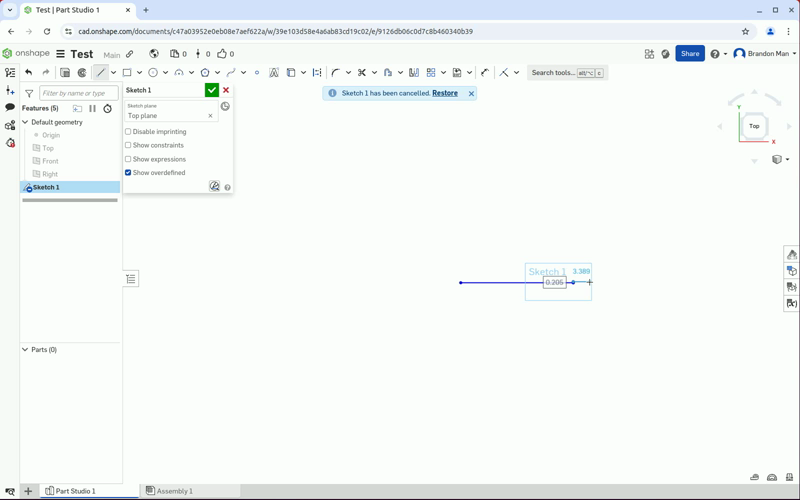
mouse_move(564, 281)
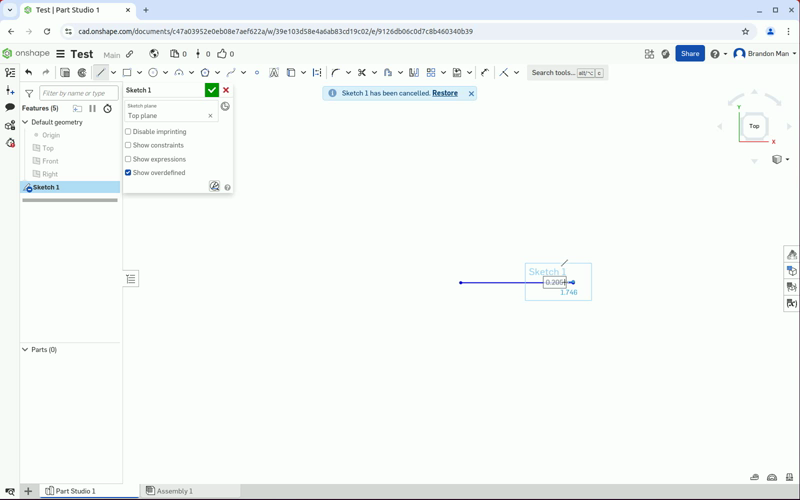
click(564, 281)
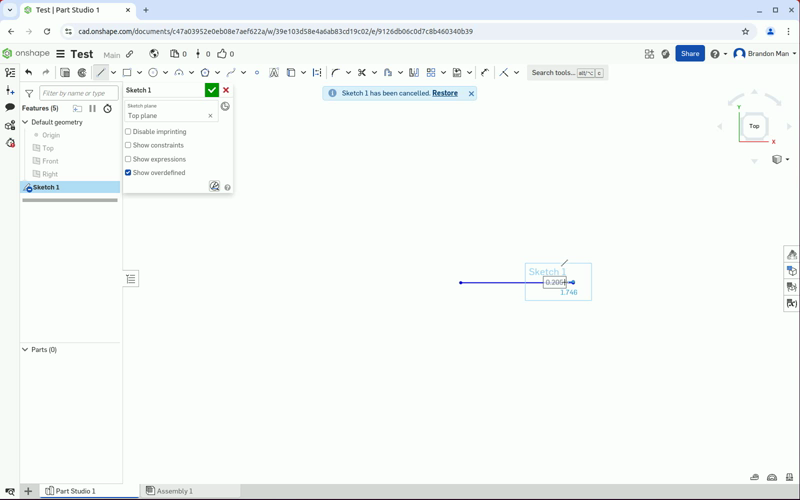
key_up(shift)
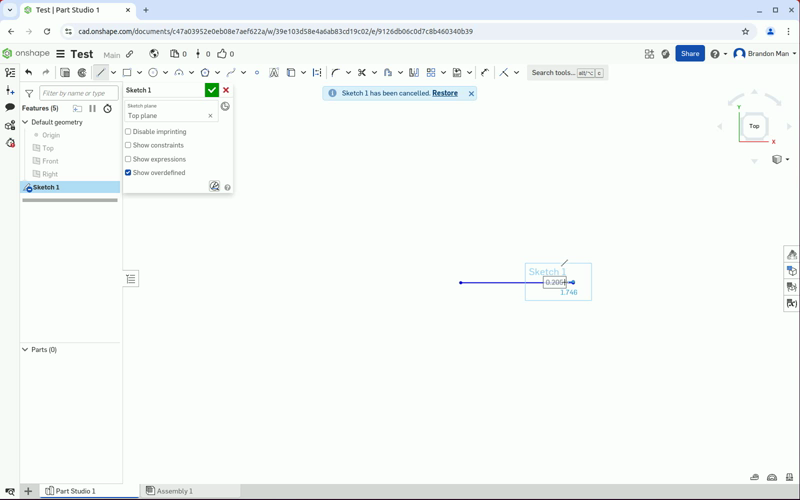
key_down(shift)
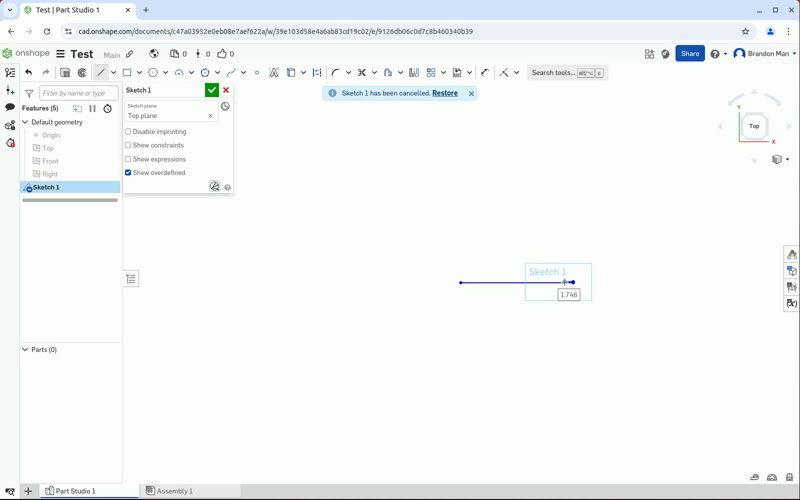
mouse_move(589, 281)
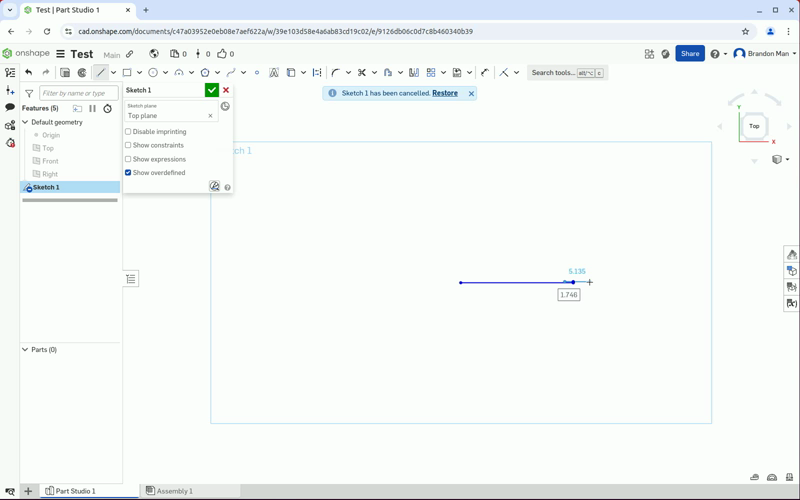
mouse_move(564, 223)
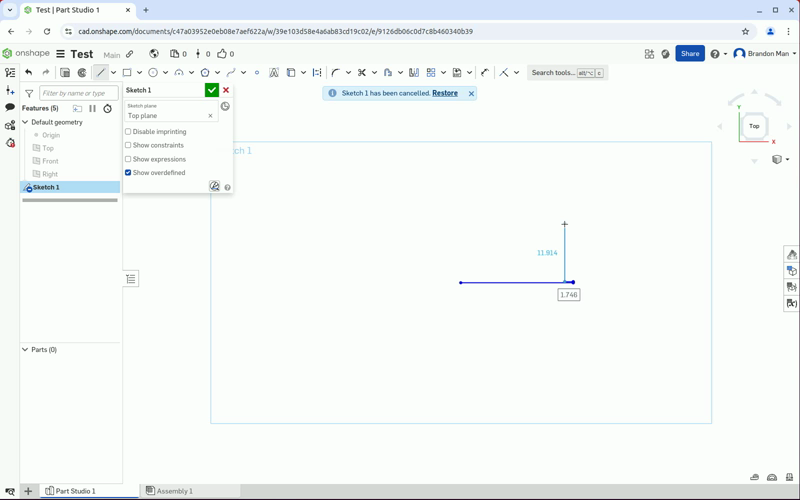
click(564, 223)
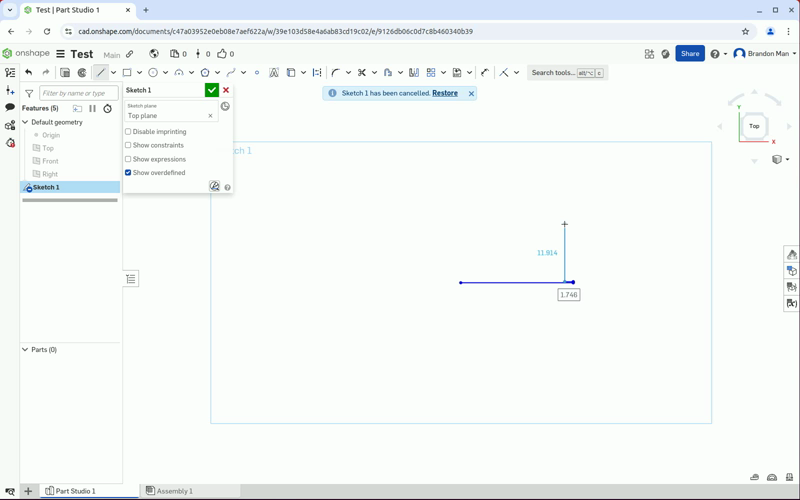
key_up(shift)
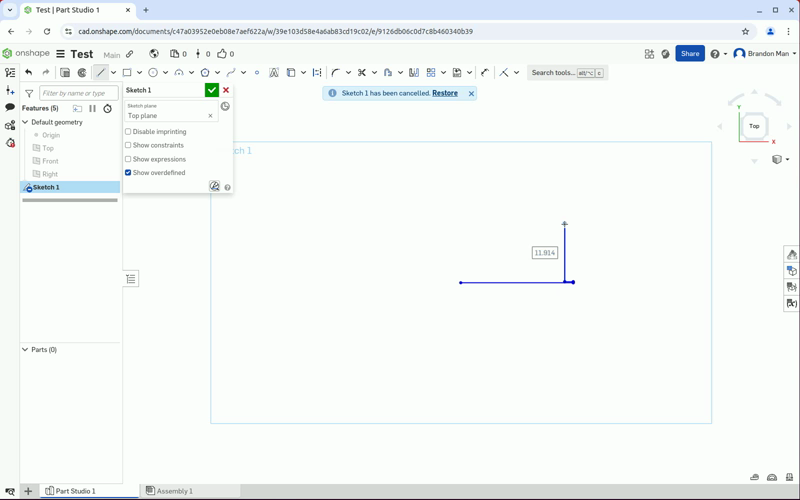
key_down(shift)
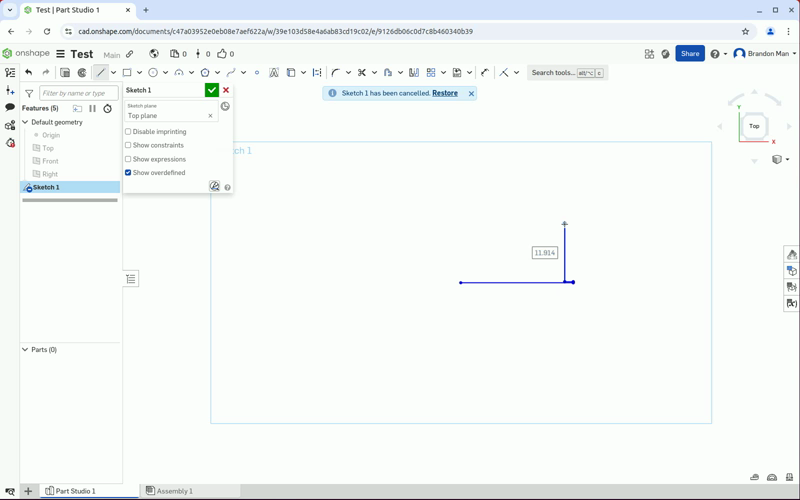
mouse_move(589, 223)
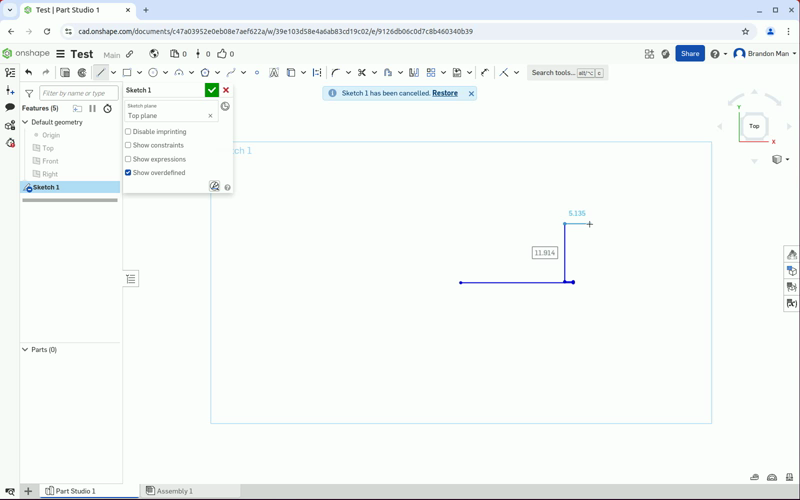
mouse_move(573, 223)
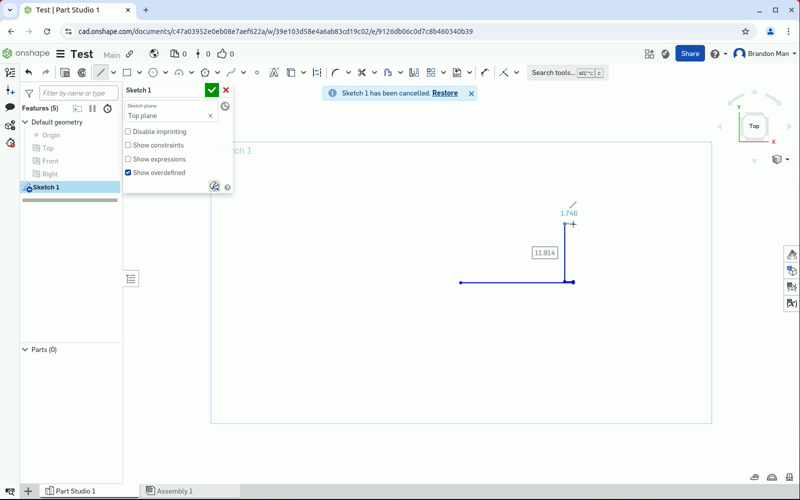
click(573, 223)
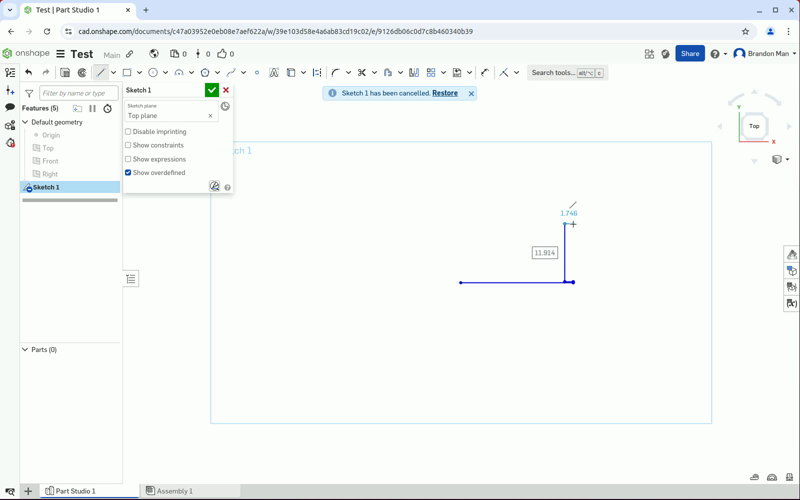
key_up(shift)
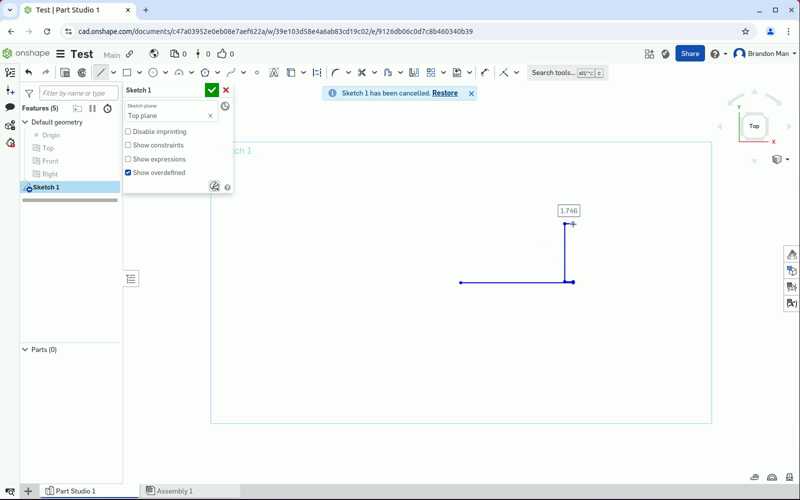
key_down(shift)
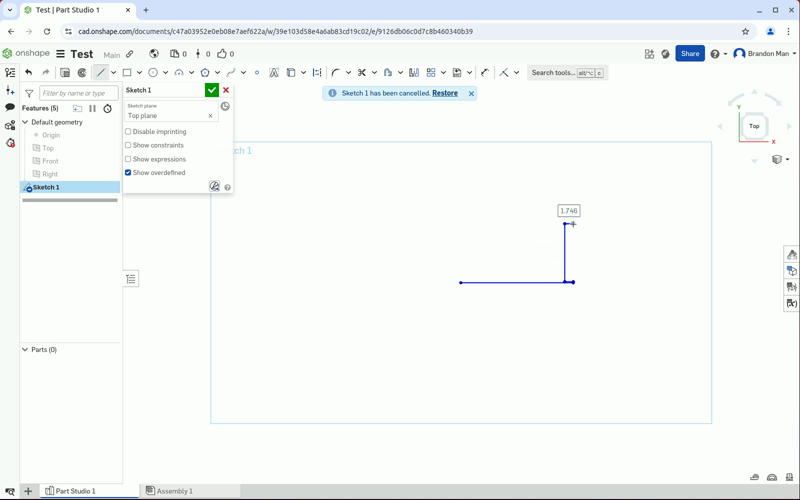
mouse_move(589, 223)
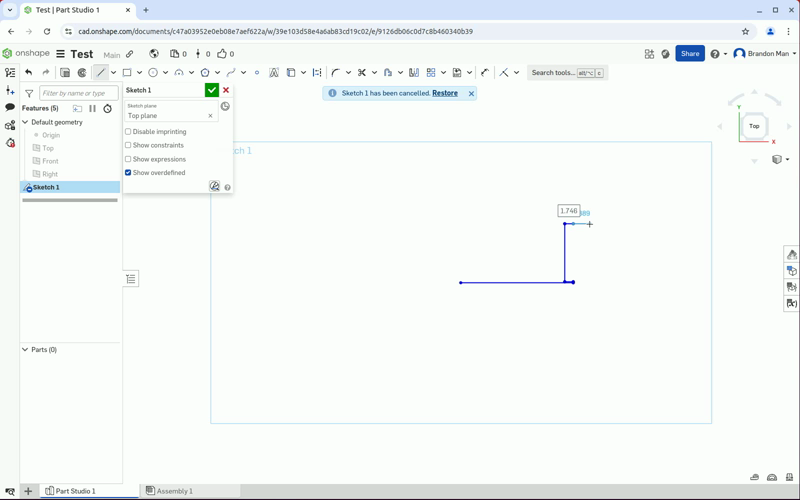
mouse_move(573, 222)
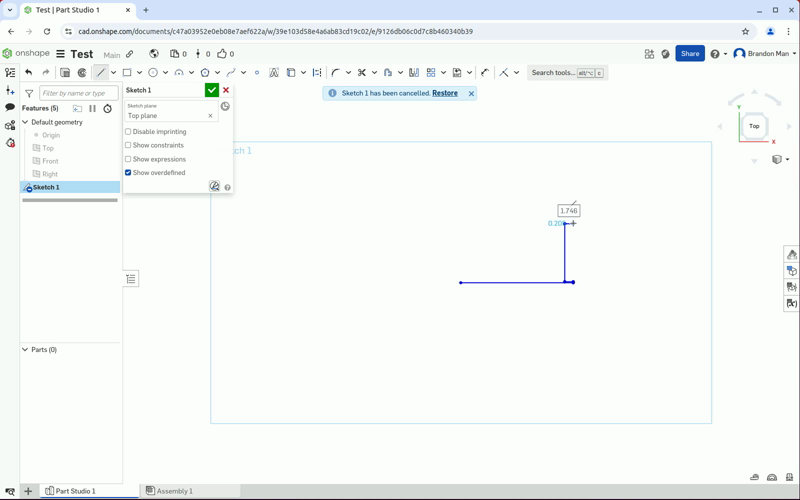
scroll(6)
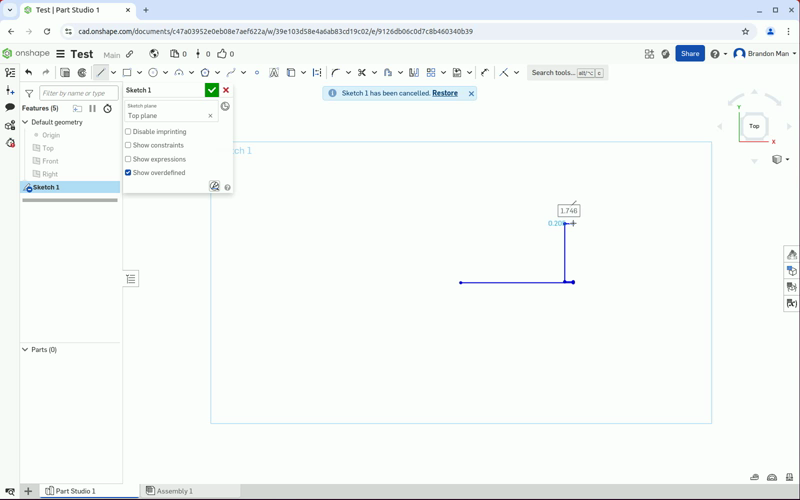
scroll(6)
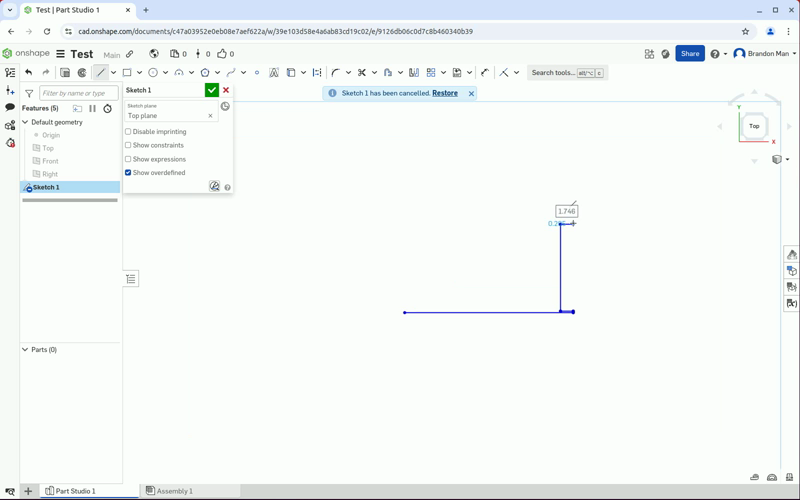
scroll(6)
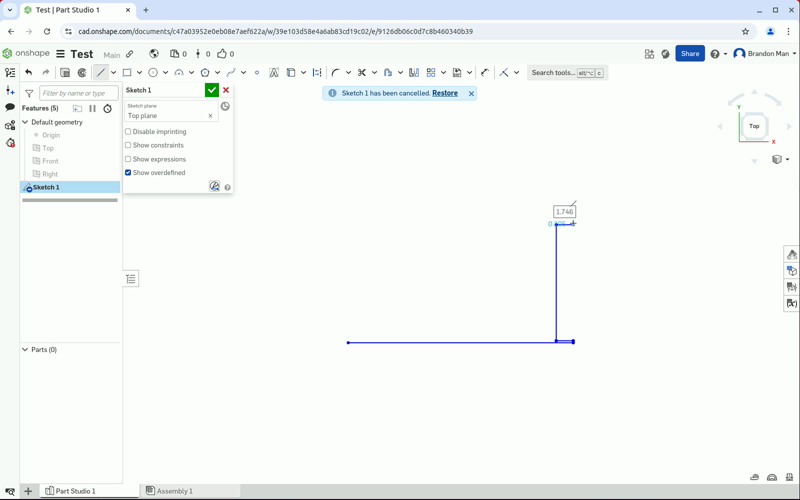
scroll(6)
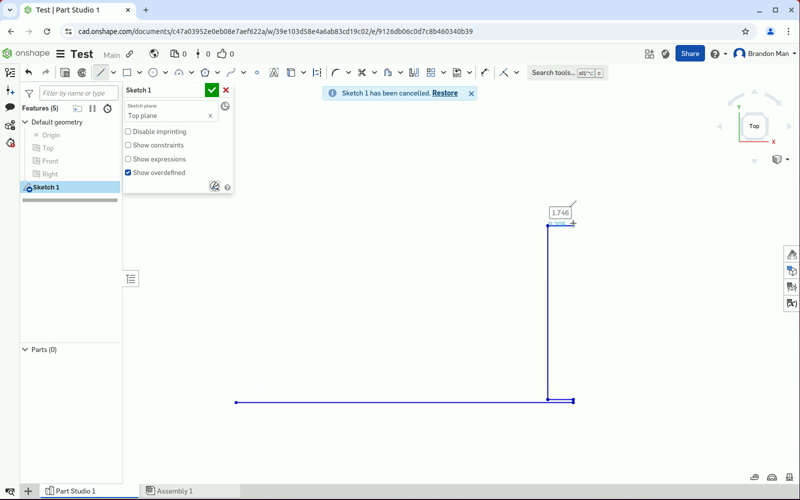
scroll(6)
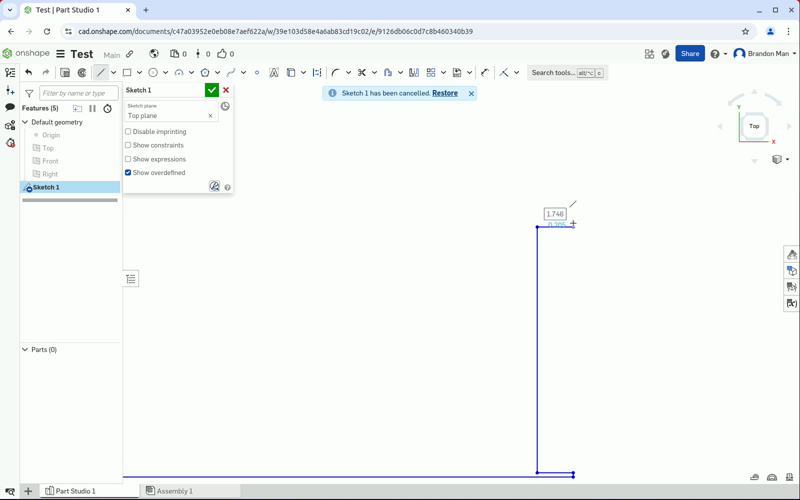
scroll(6)
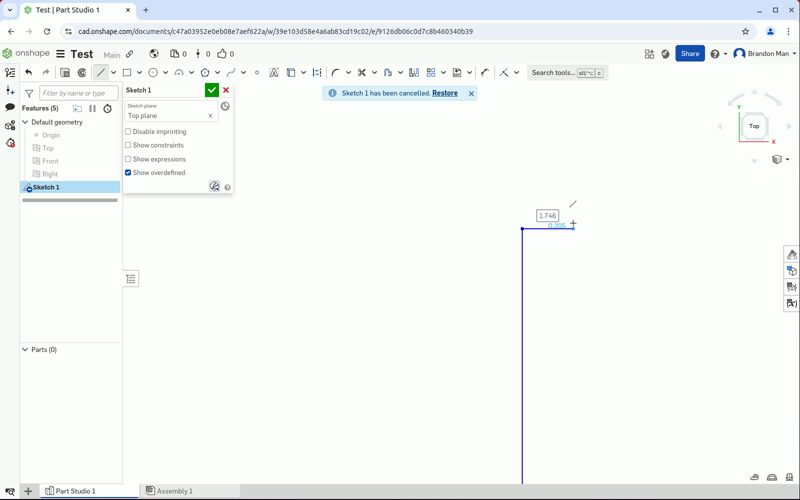
scroll(6)
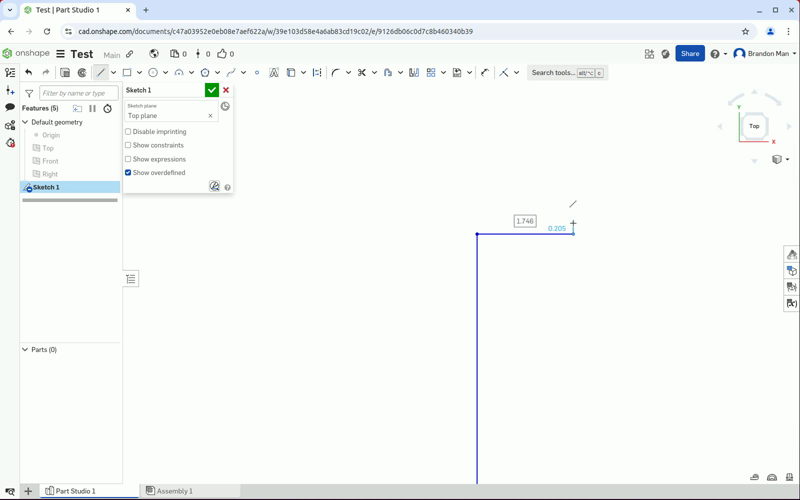
click(573, 222)
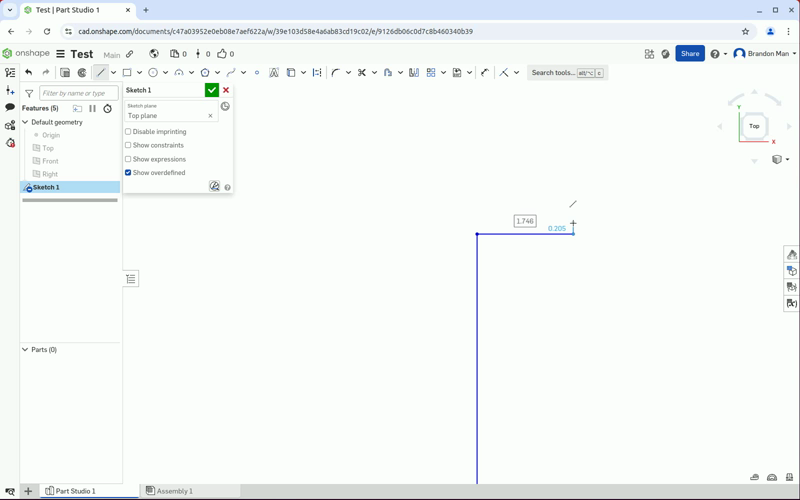
scroll(-6)
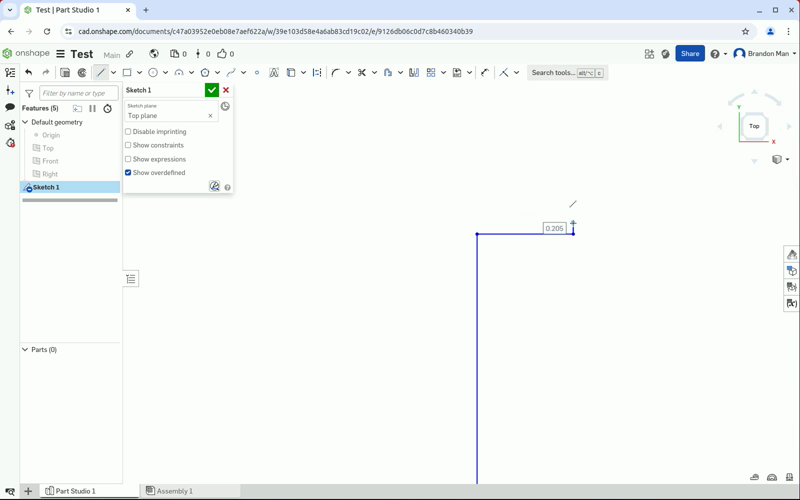
scroll(-6)
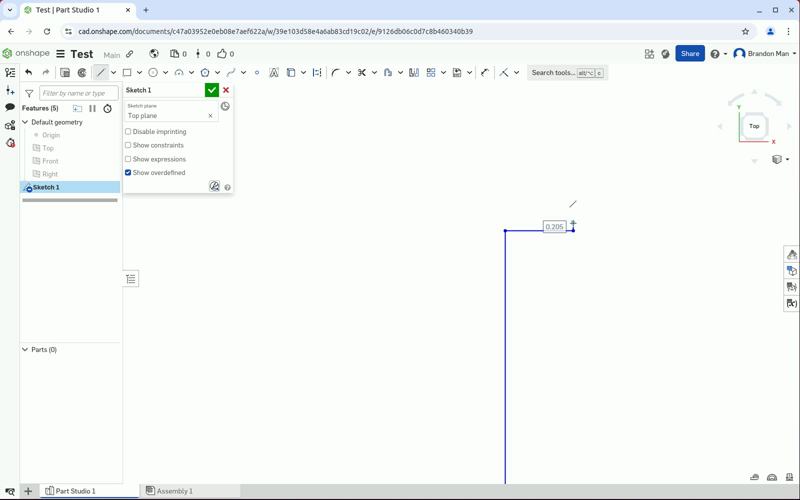
scroll(-6)
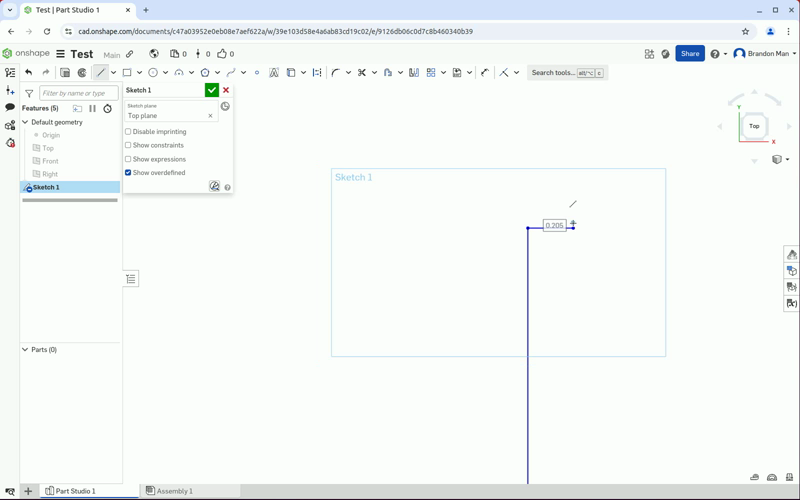
scroll(-6)
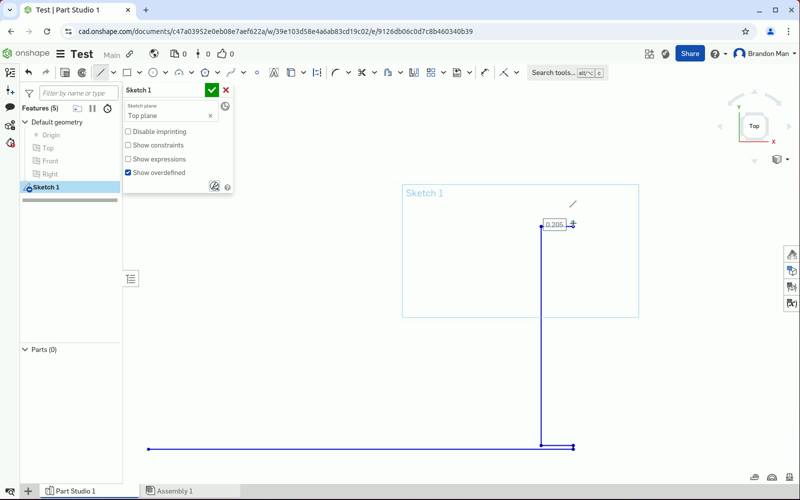
scroll(-6)
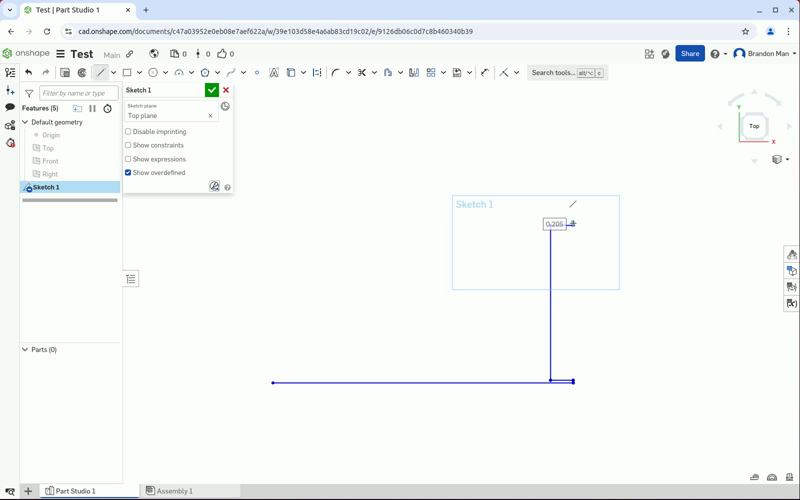
scroll(-6)
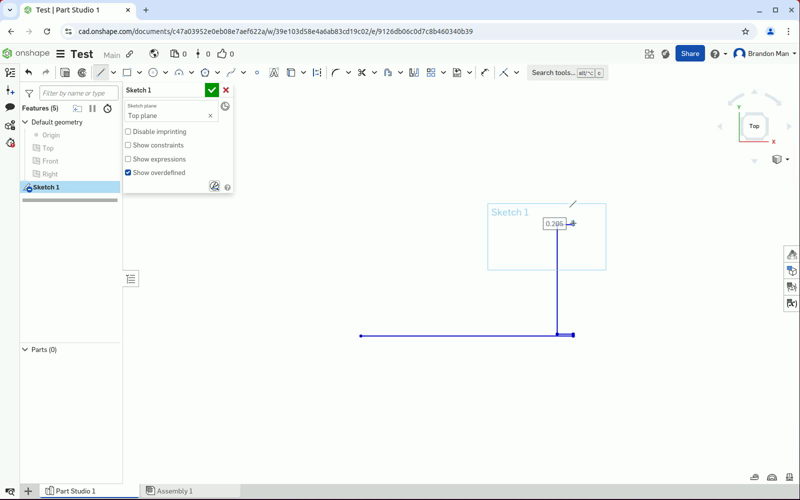
scroll(-6)
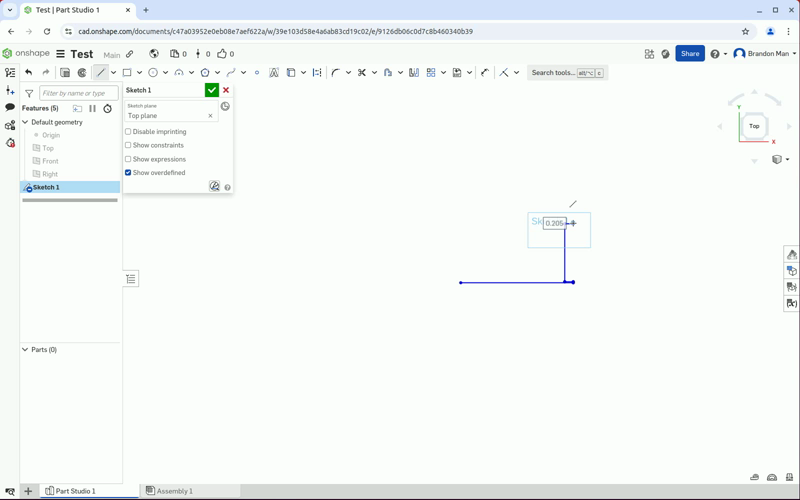
key_up(shift)
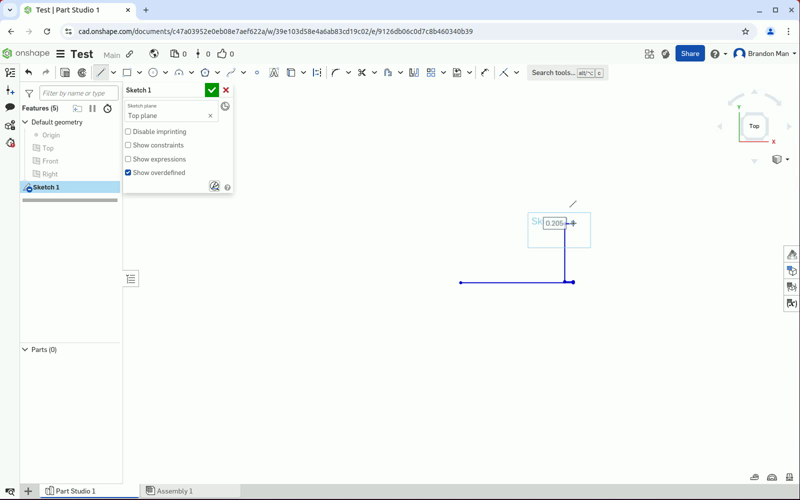
key_down(shift)
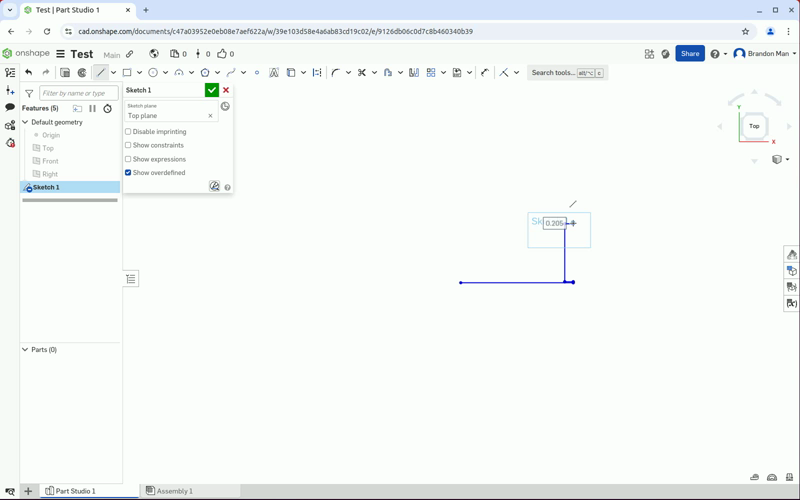
mouse_move(460, 222)
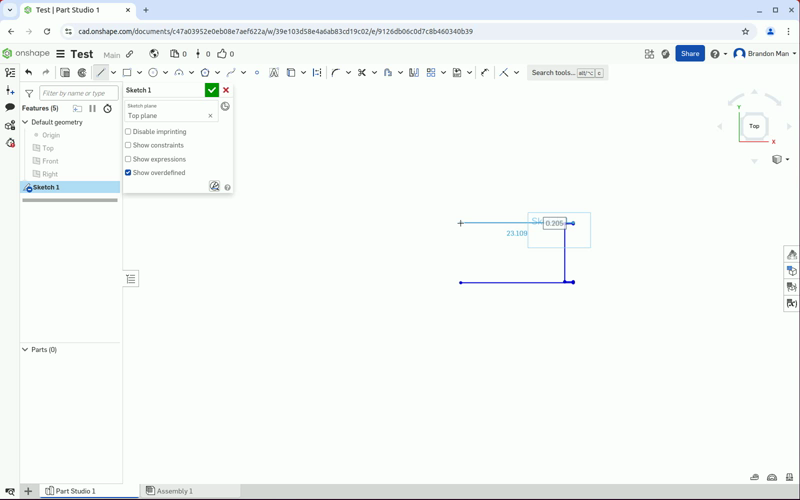
click(460, 222)
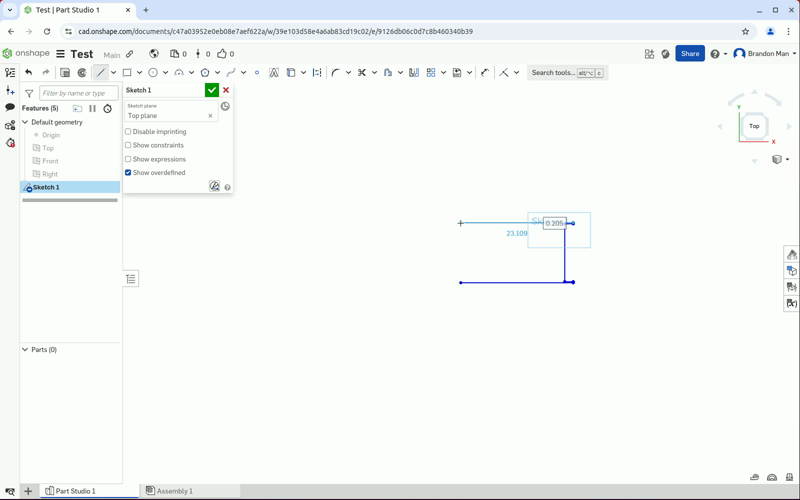
key_up(shift)
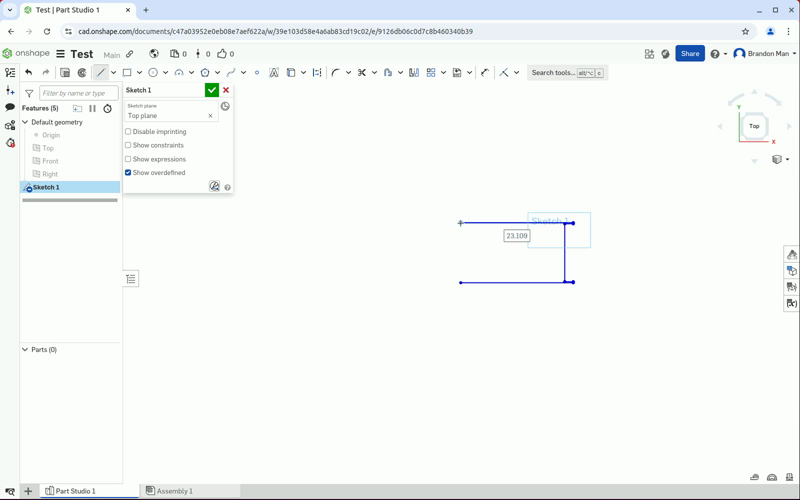
key_down(shift)
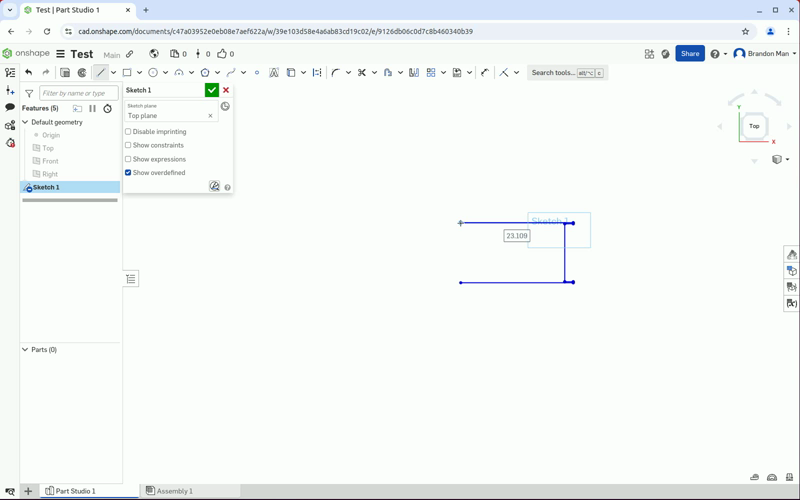
mouse_move(460, 282)
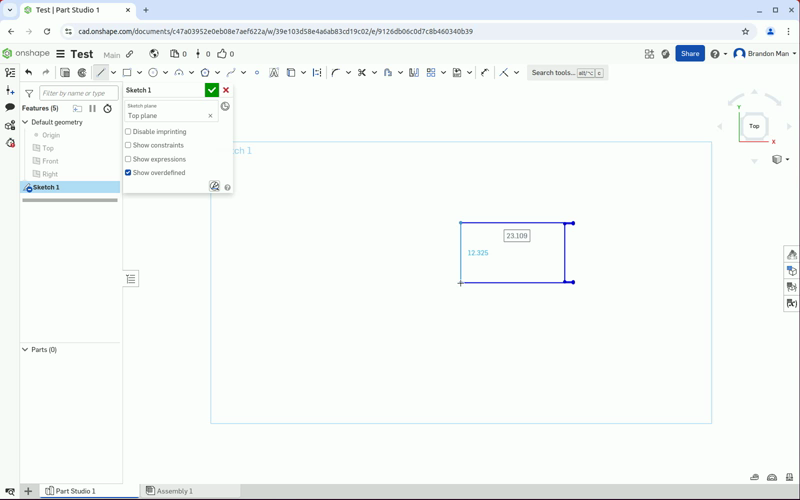
key_up(shift)
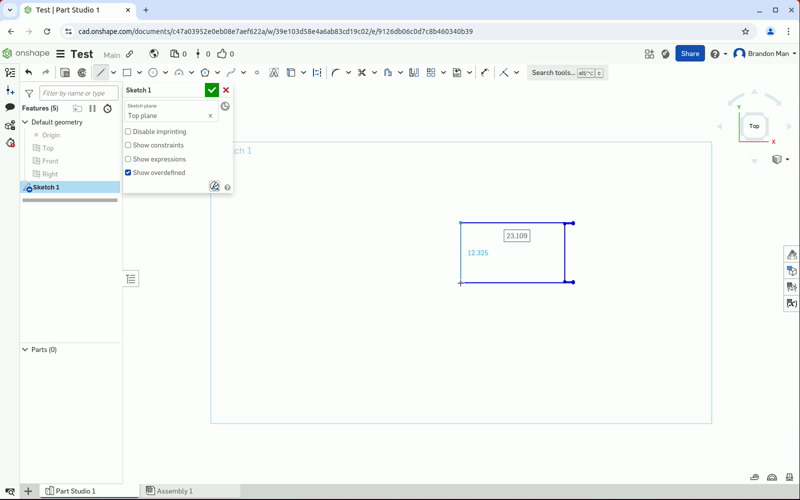
click(460, 282)
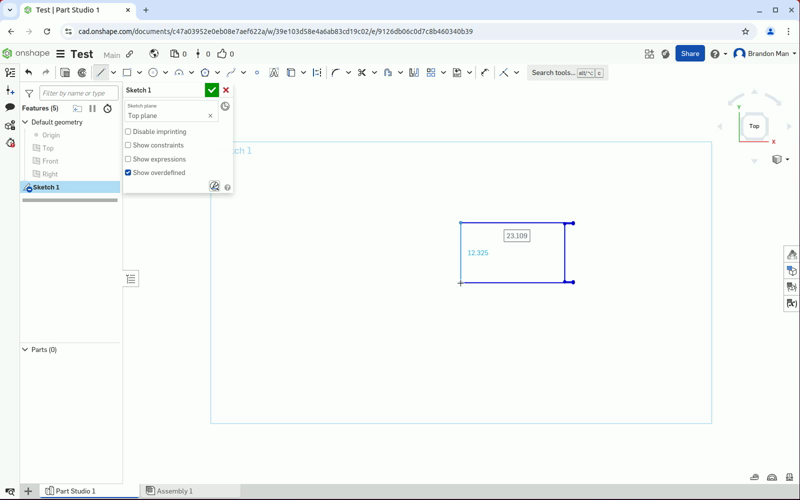
key(esc)
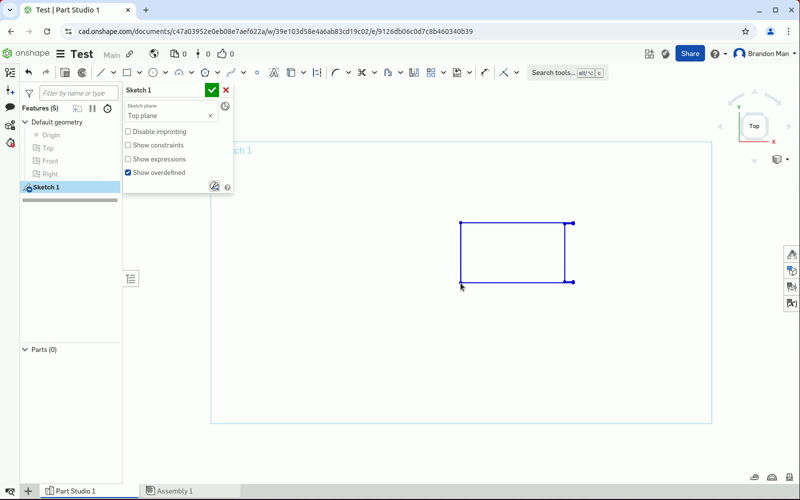
mouse_move(525, 269)
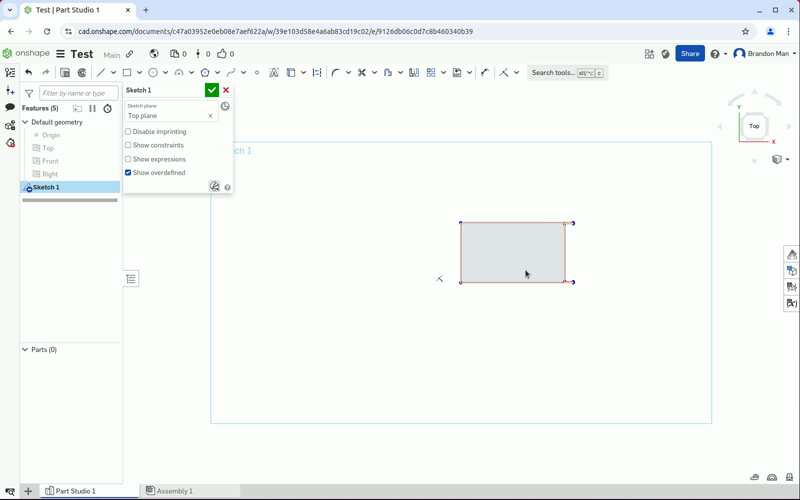
click(525, 269)
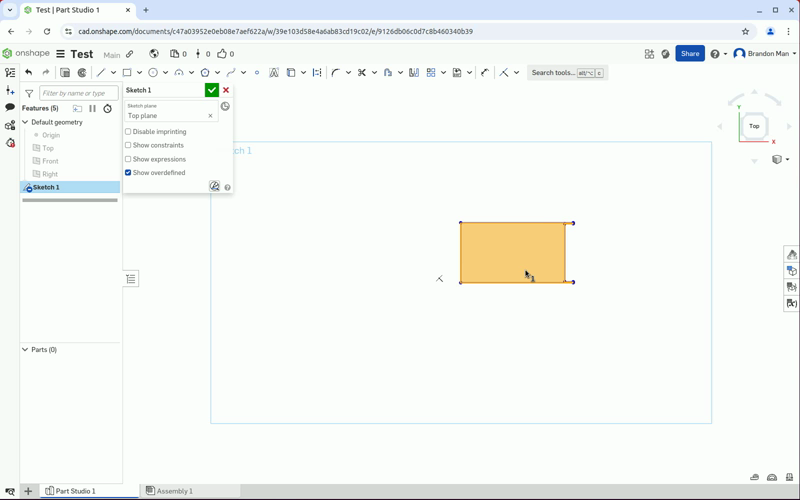
mouse_move(73, 352)
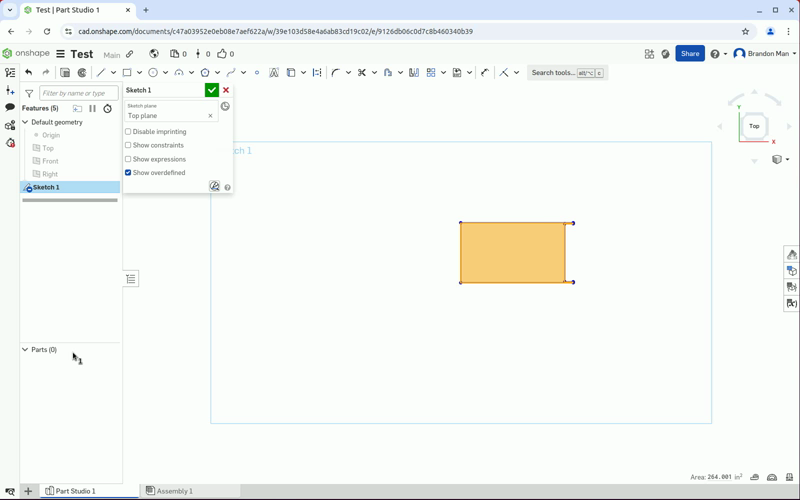
key(shift+y)
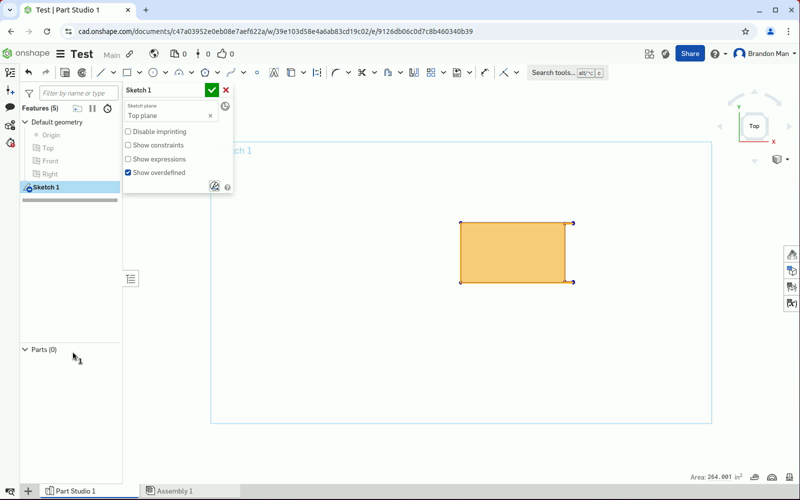
key(shift+e)
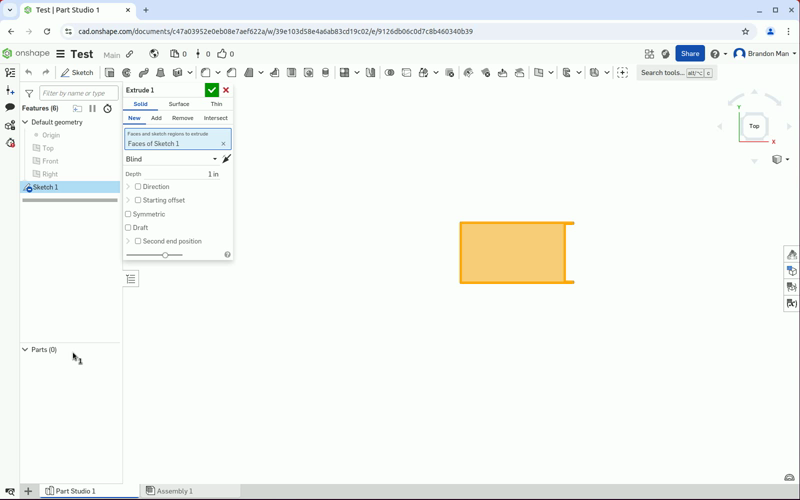
mouse_move(143, 106)
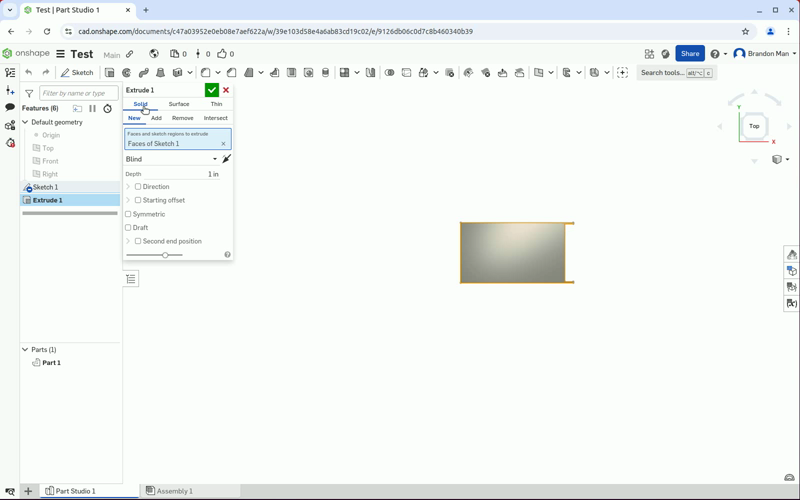
click(143, 106)
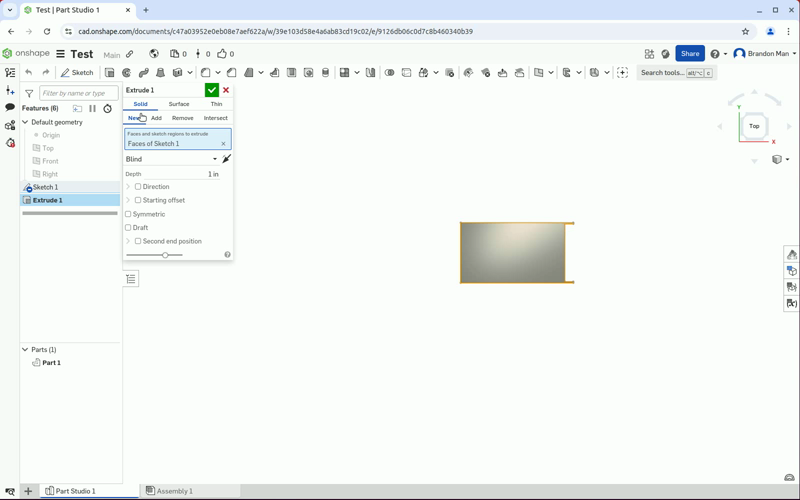
mouse_move(137, 120)
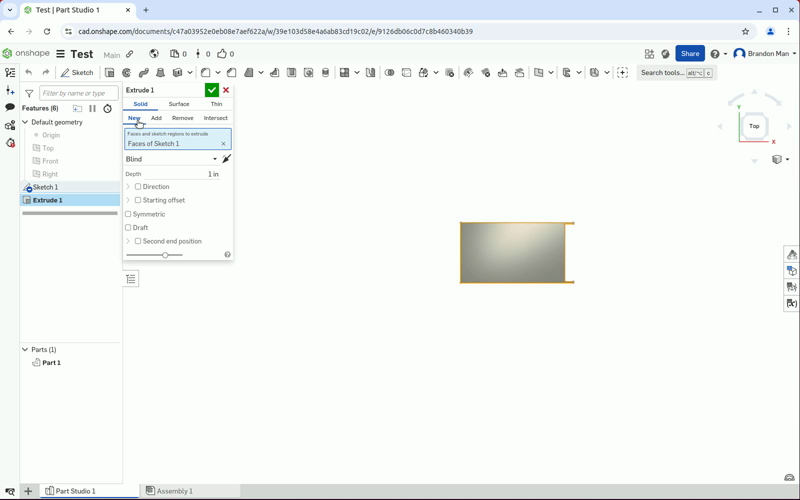
click(137, 120)
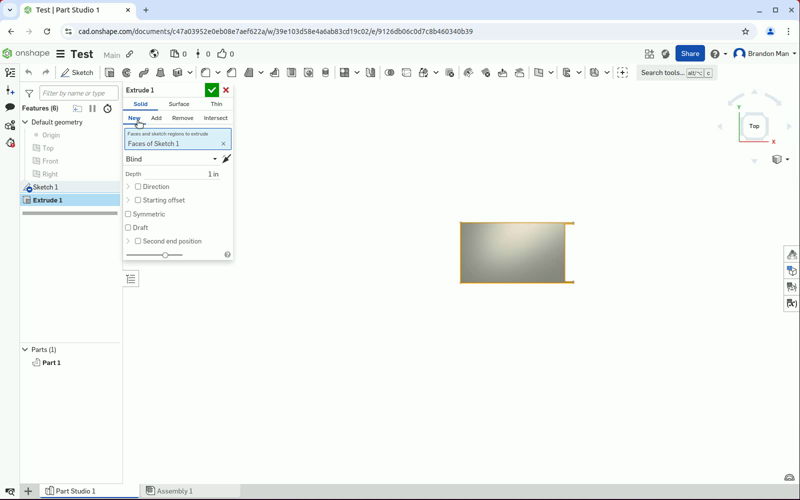
key(tab, 4)
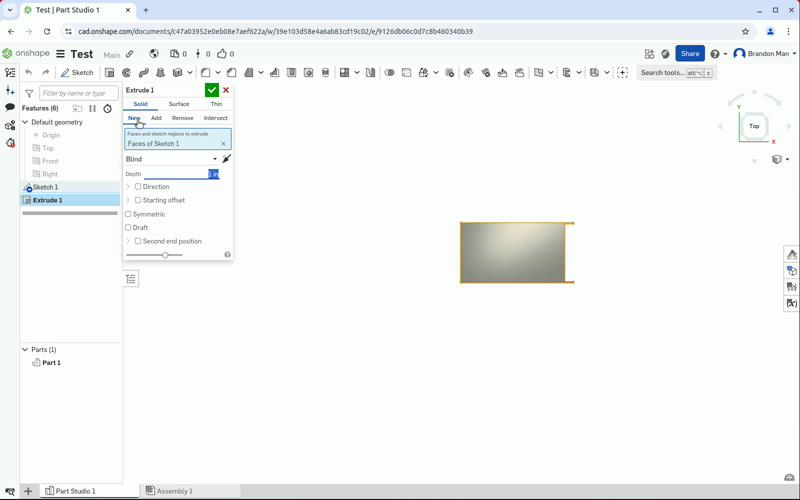
text(3.129)
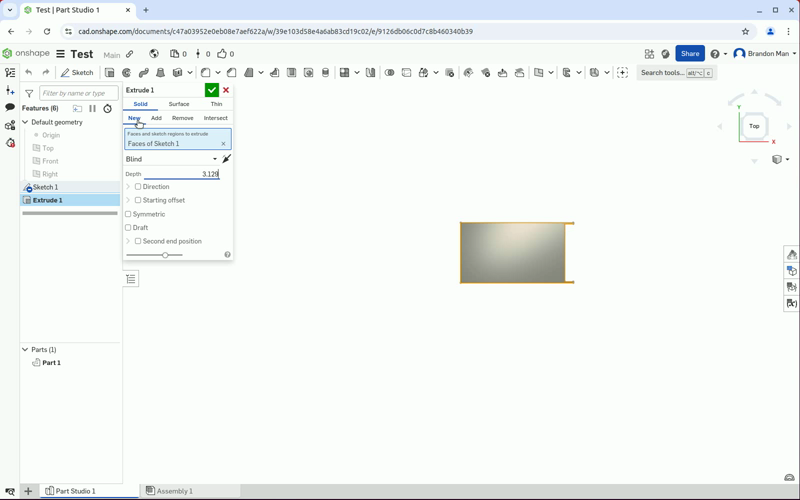
key(enter)
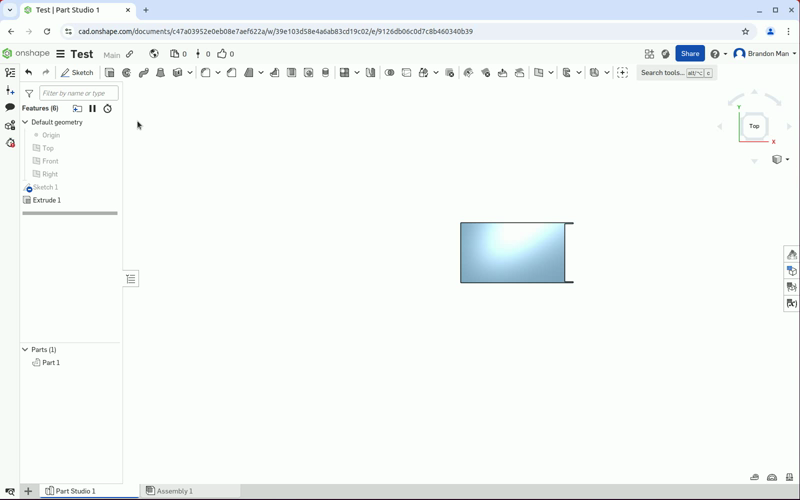
key(shift+h)
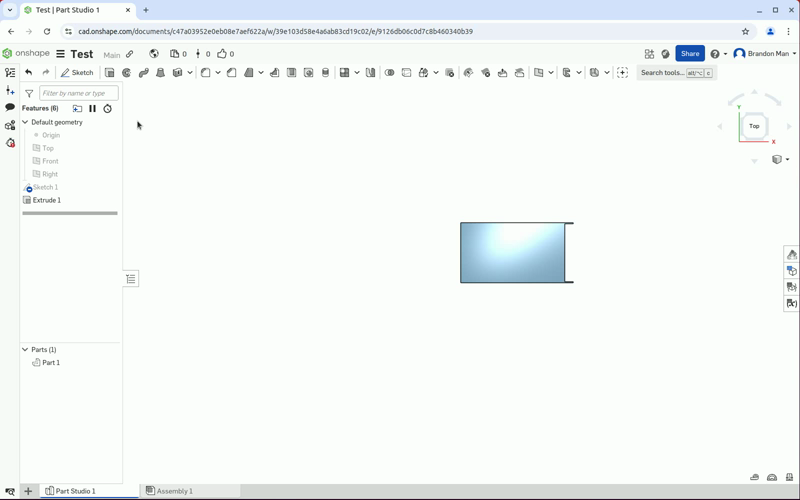
key(shift+h)
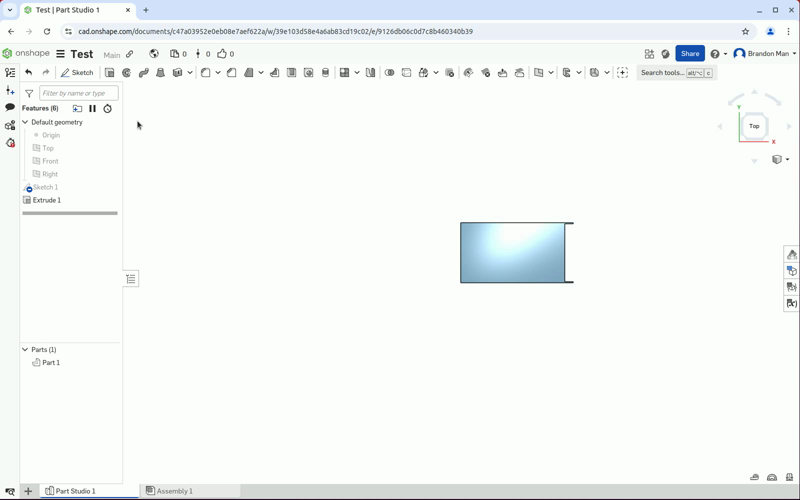
mouse_move(73, 189)
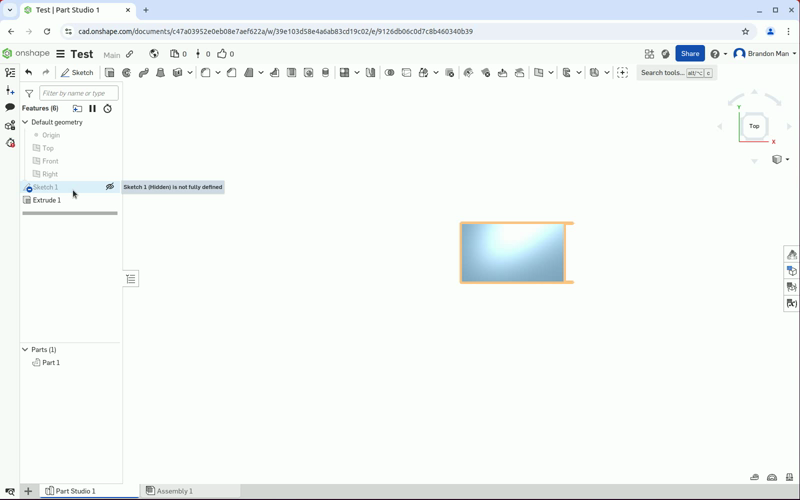
click(73, 189)
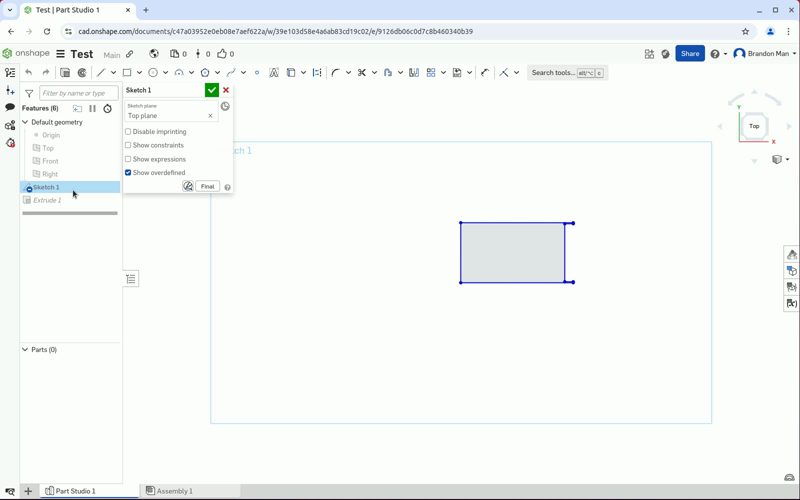
mouse_move(229, 92)
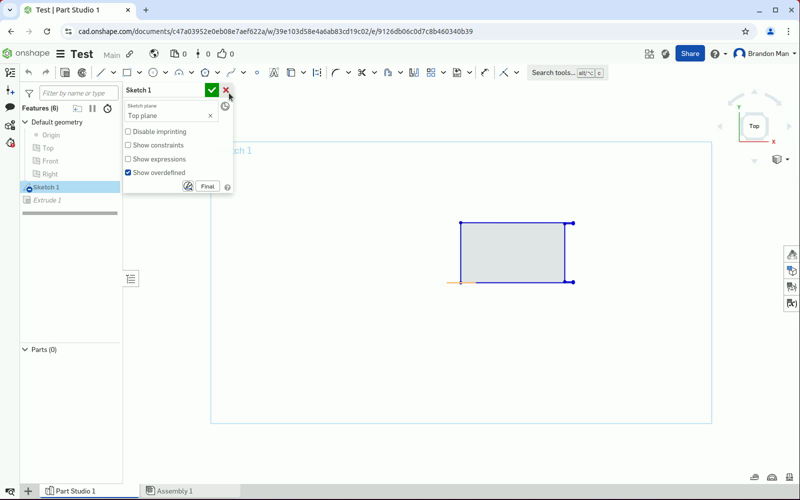
click(229, 92)
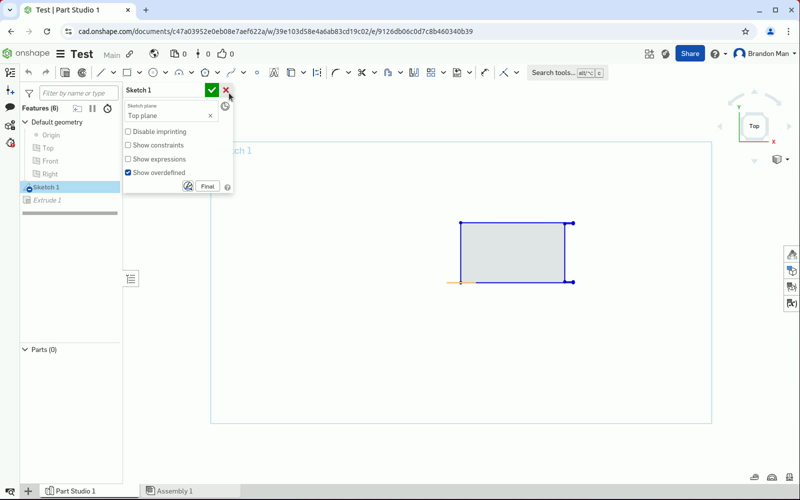
key(shift+s)
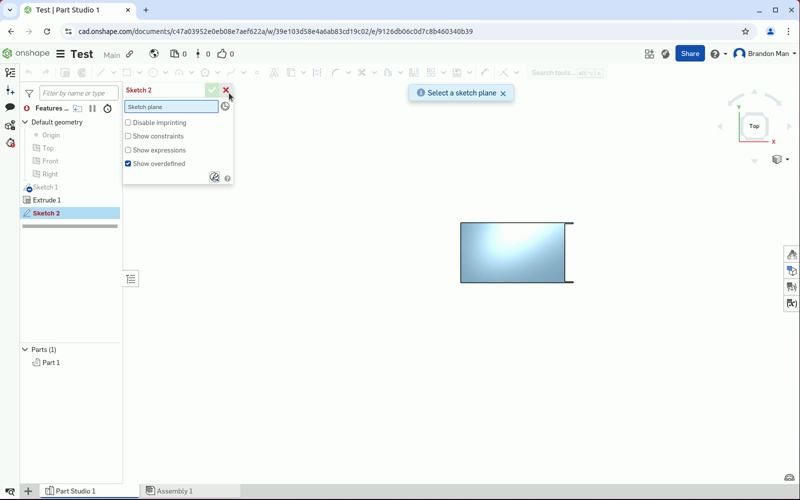
mouse_move(73, 150)
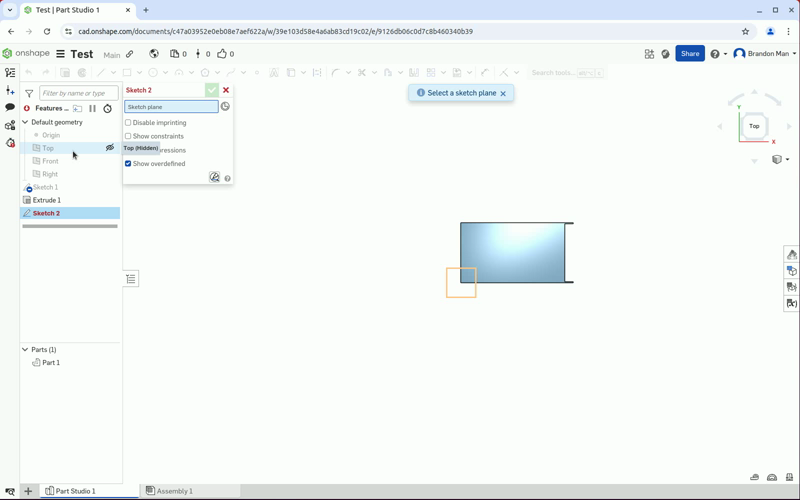
click(73, 150)
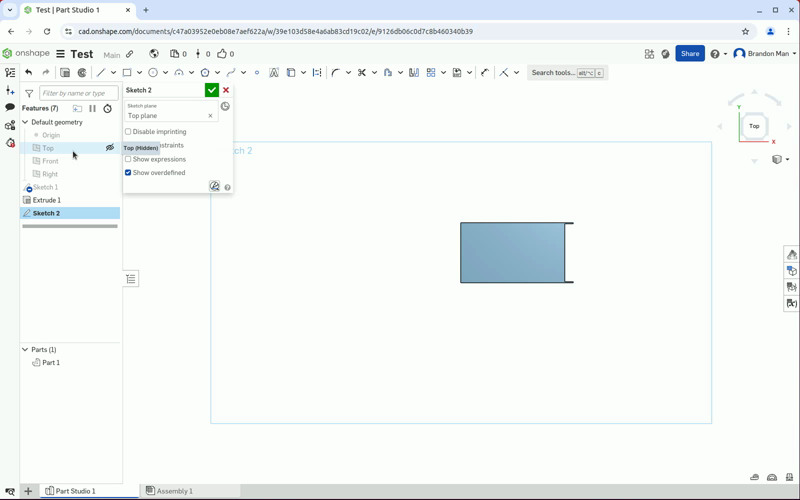
mouse_move(73, 352)
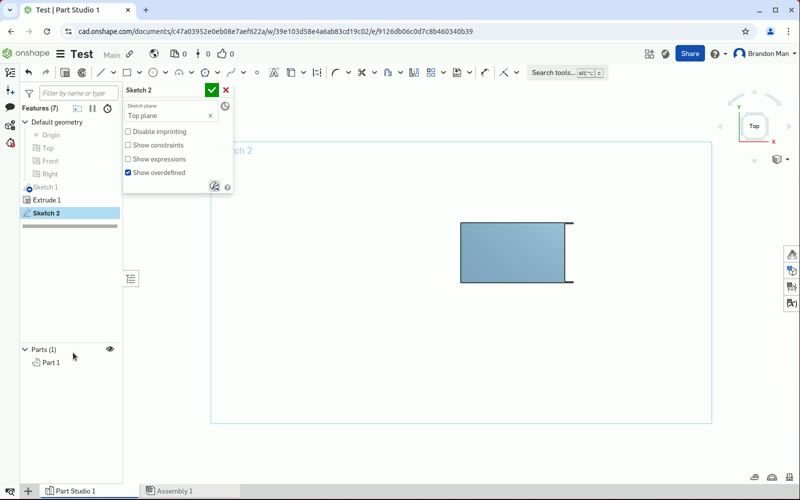
key(y)
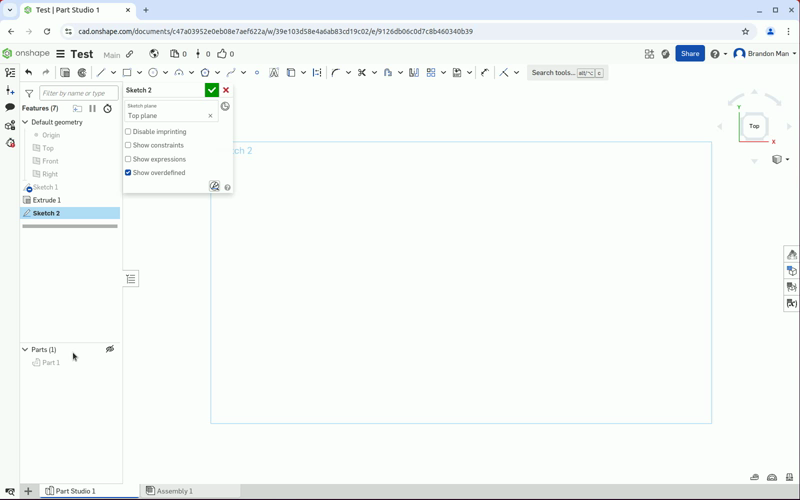
key(l)
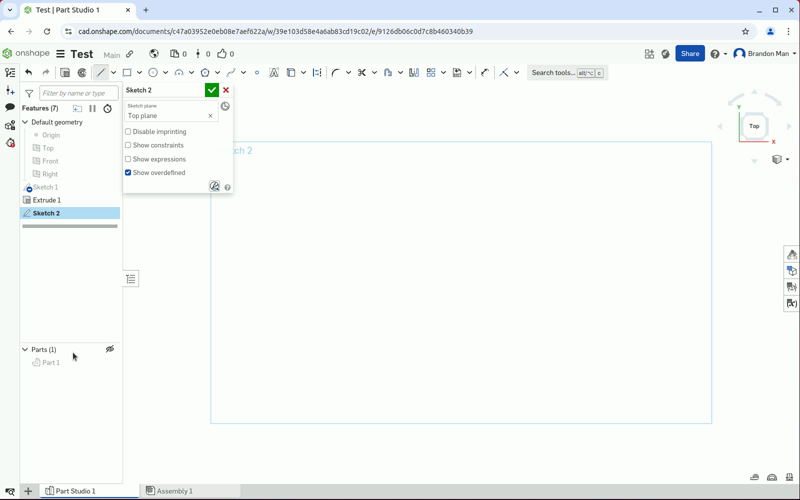
key_down(shift)
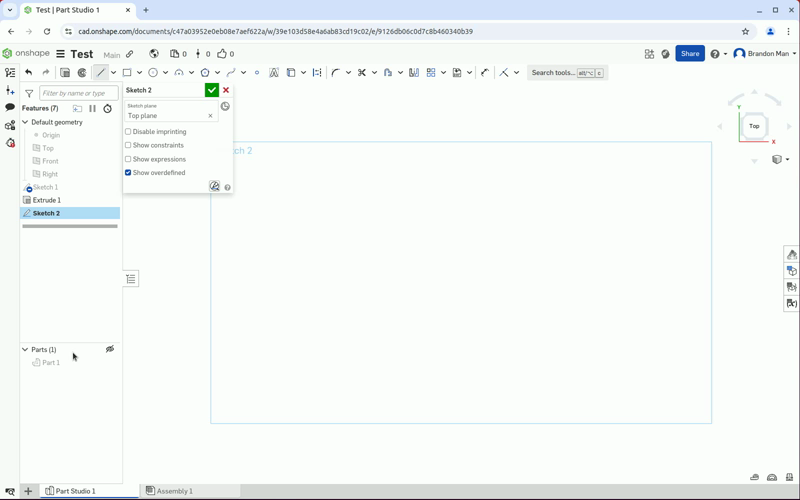
mouse_move(564, 281)
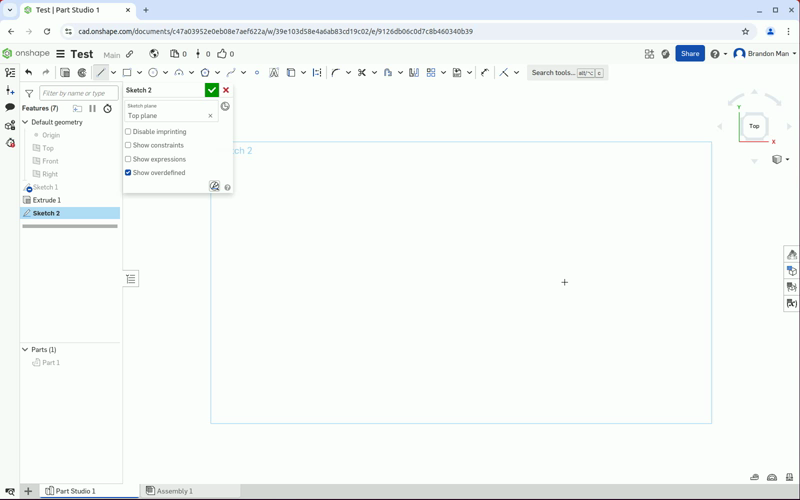
click(564, 281)
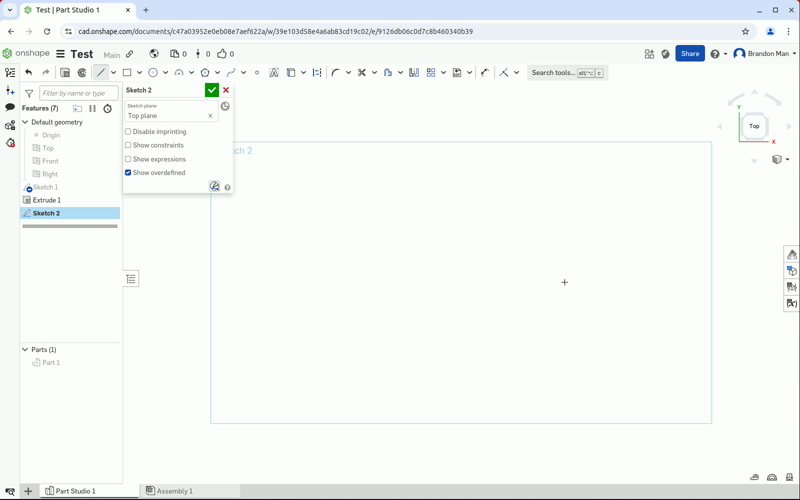
key_up(shift)
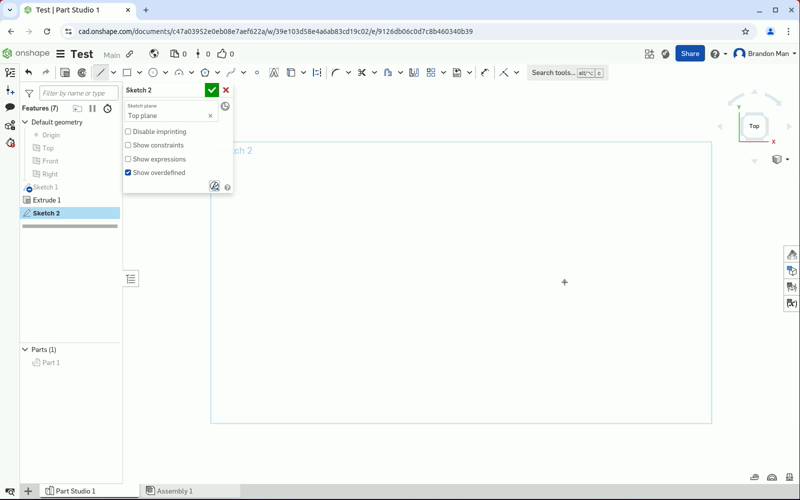
key_down(shift)
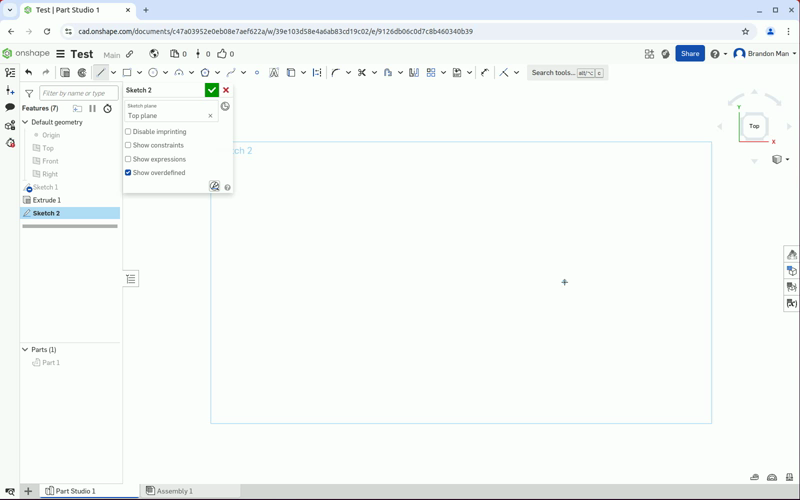
mouse_move(589, 281)
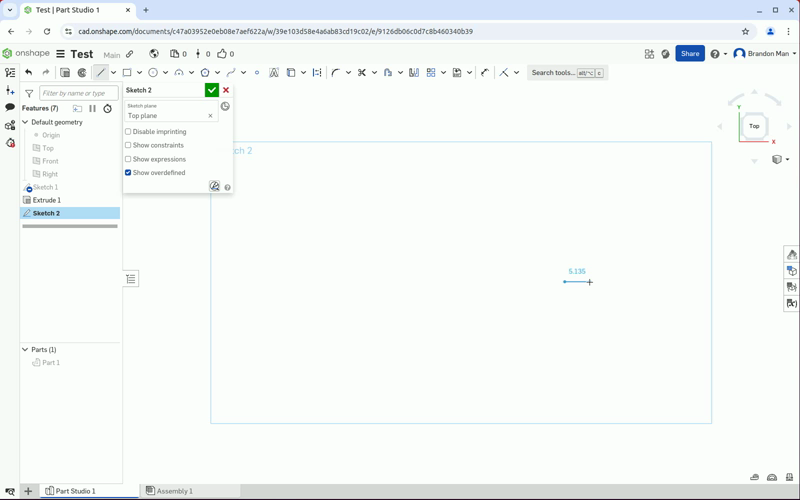
mouse_move(573, 281)
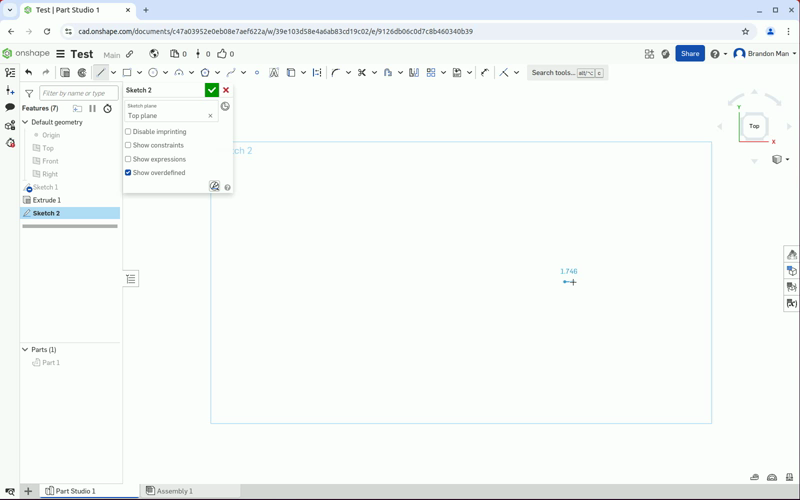
click(573, 281)
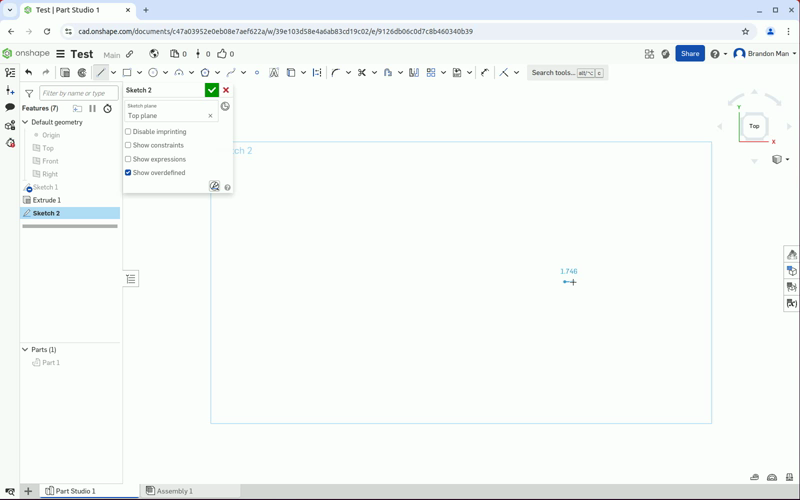
key_up(shift)
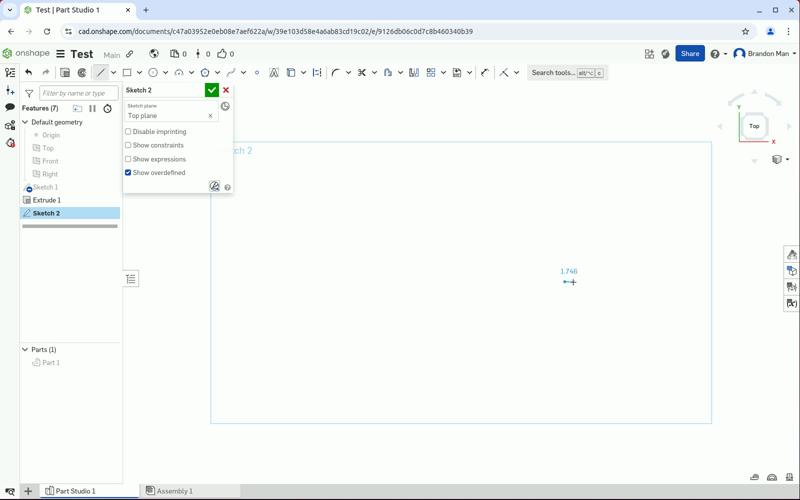
key_down(shift)
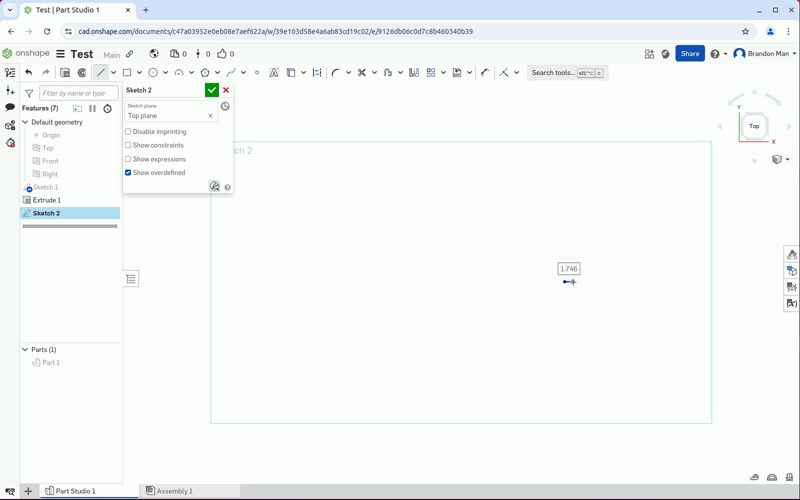
mouse_move(589, 281)
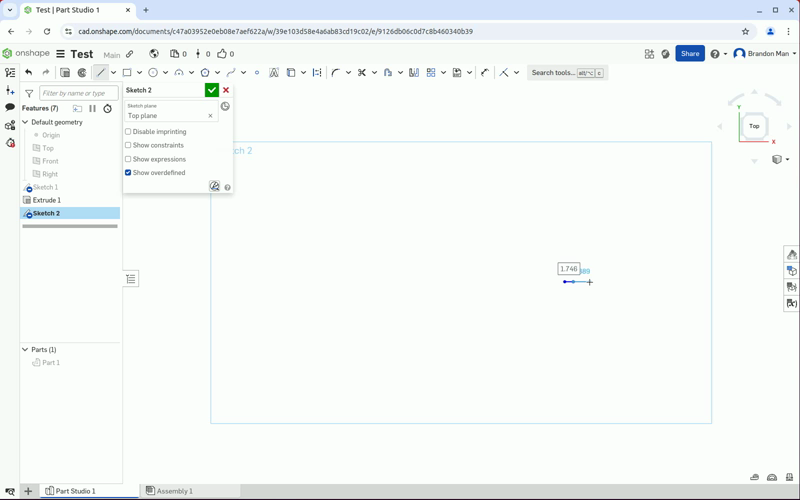
mouse_move(573, 222)
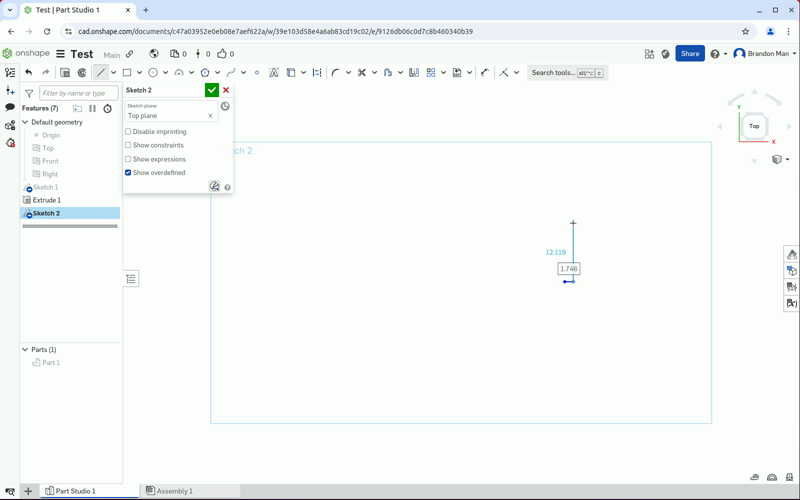
click(573, 222)
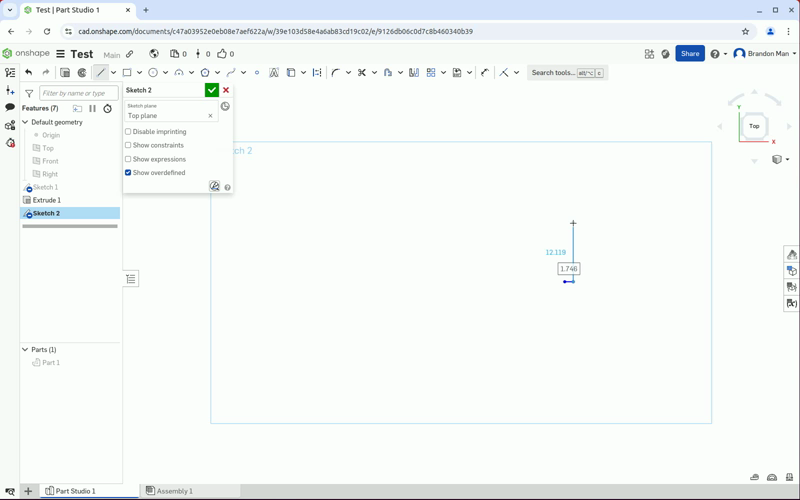
key_up(shift)
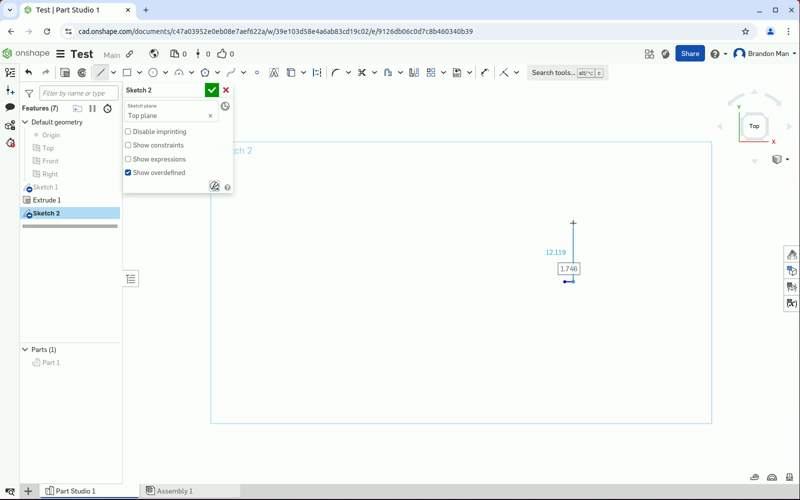
key_down(shift)
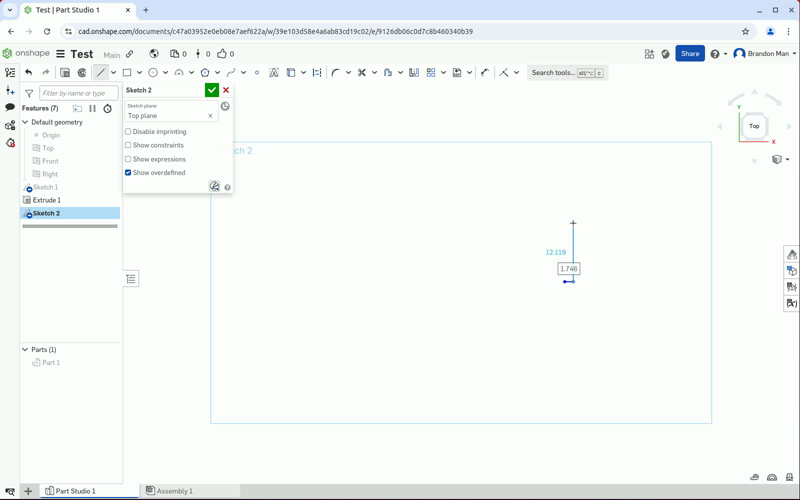
mouse_move(589, 222)
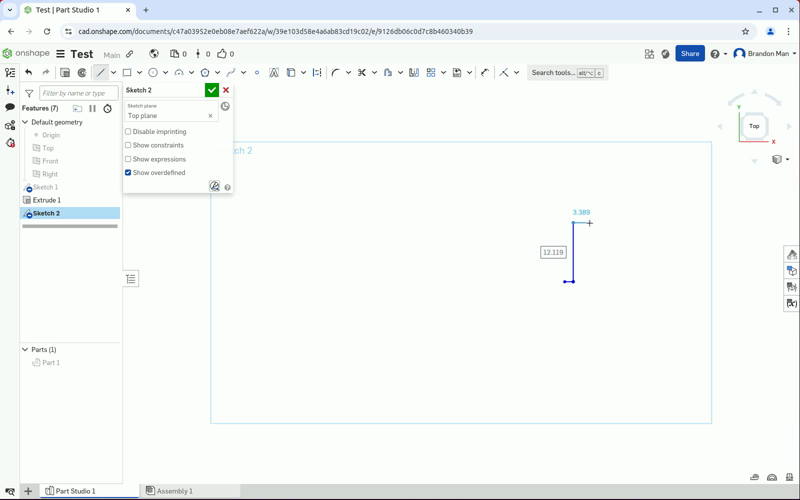
mouse_move(564, 222)
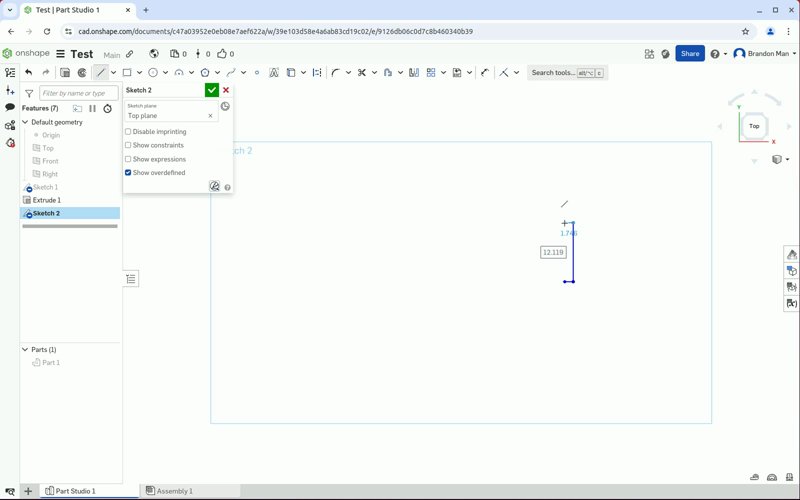
click(564, 222)
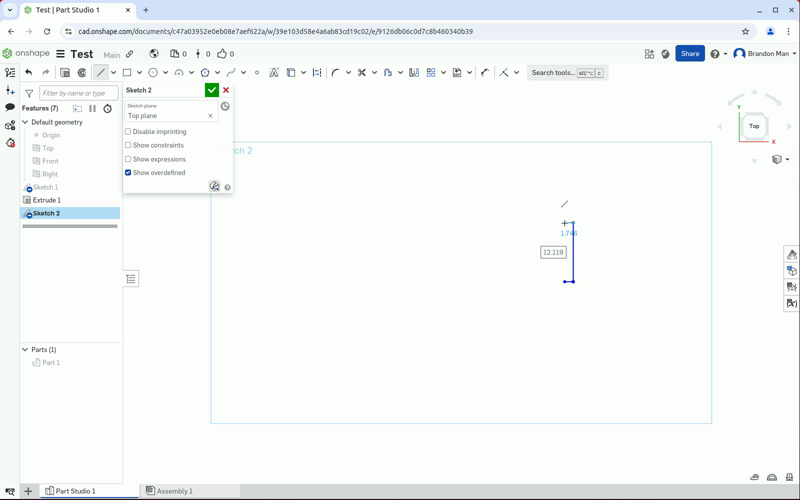
key_up(shift)
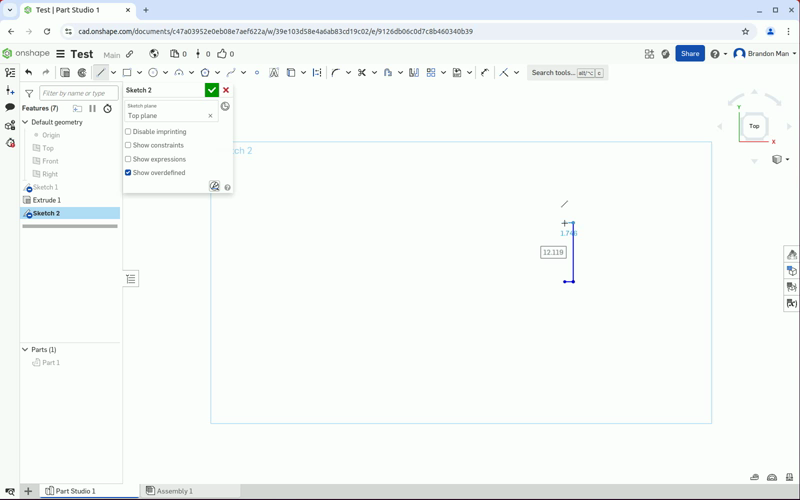
mouse_move(589, 222)
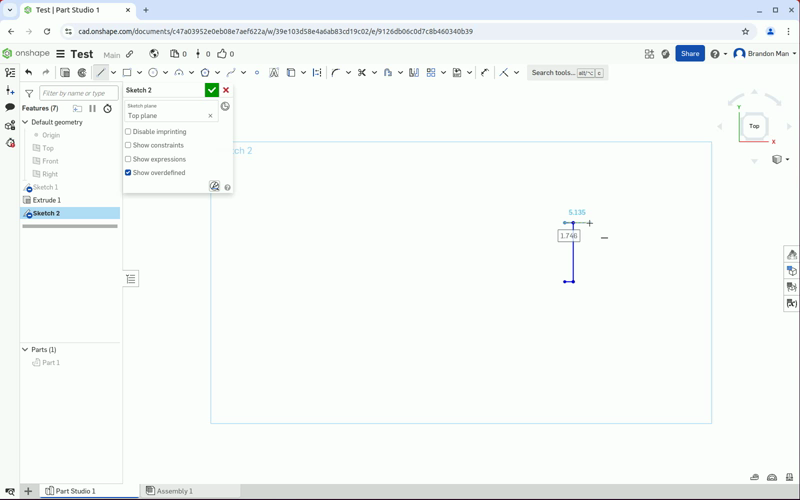
key_down(shift)
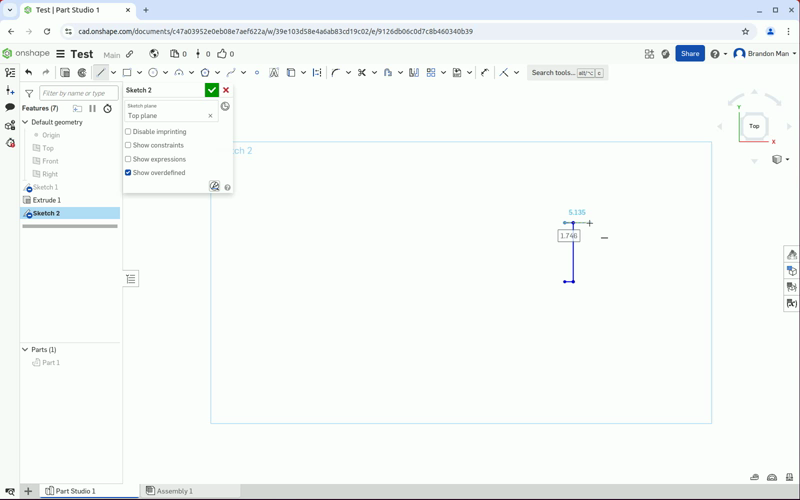
mouse_move(564, 281)
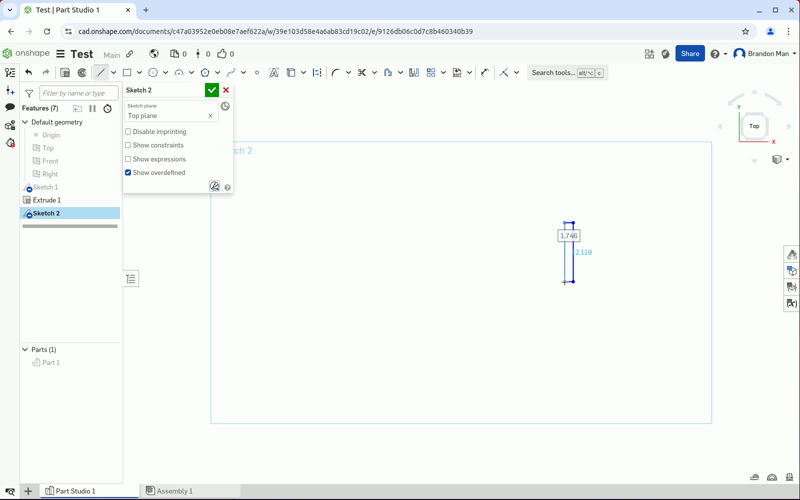
key_up(shift)
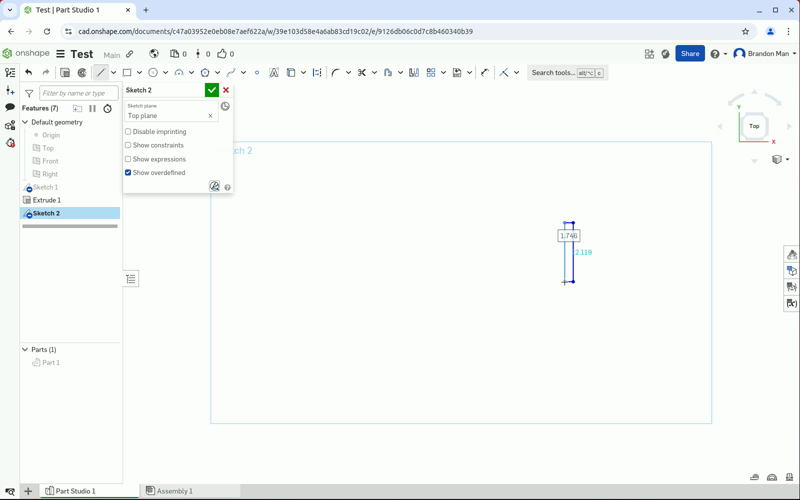
click(564, 281)
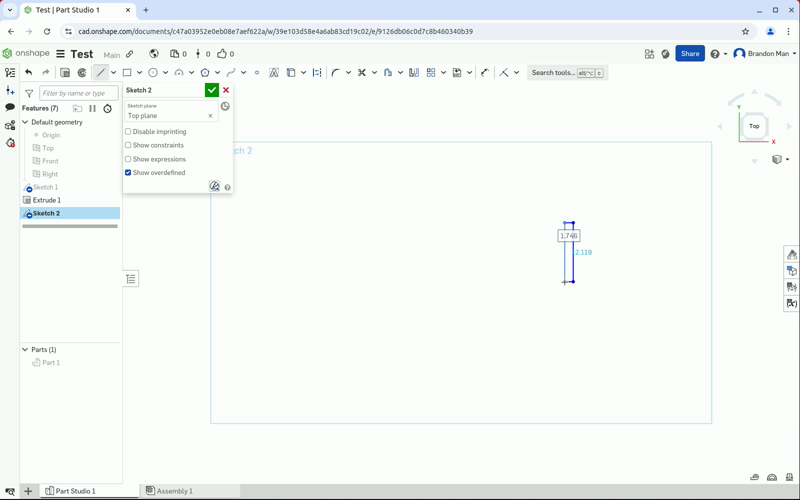
key(esc)
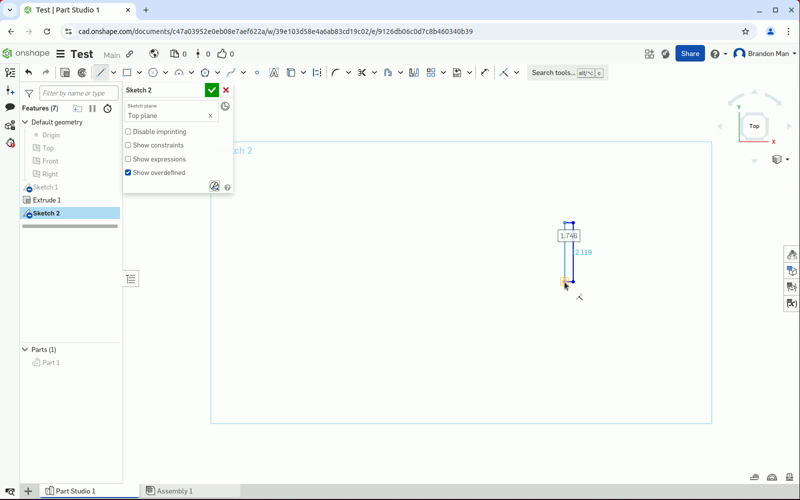
mouse_move(569, 273)
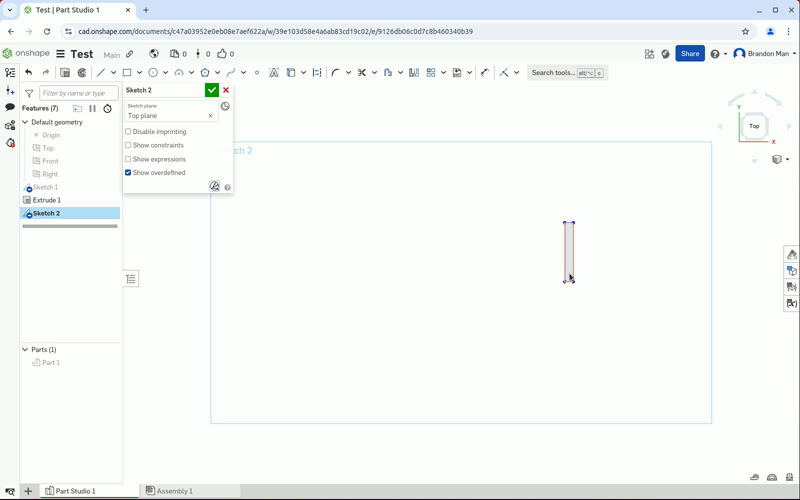
scroll(6)
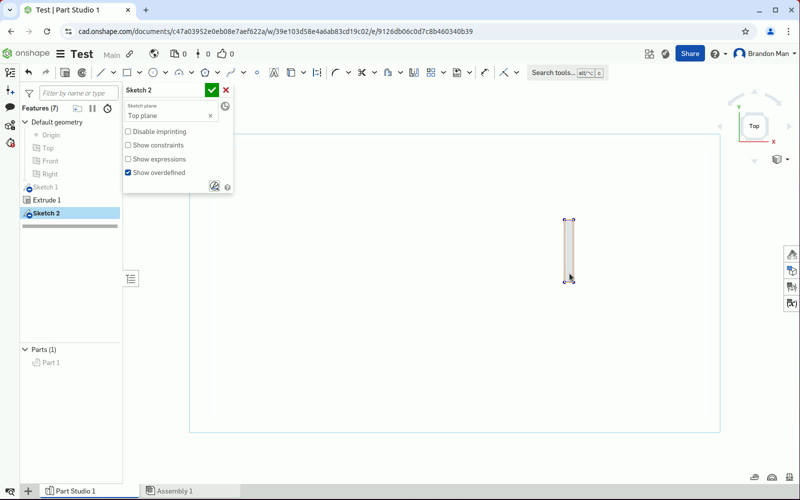
scroll(6)
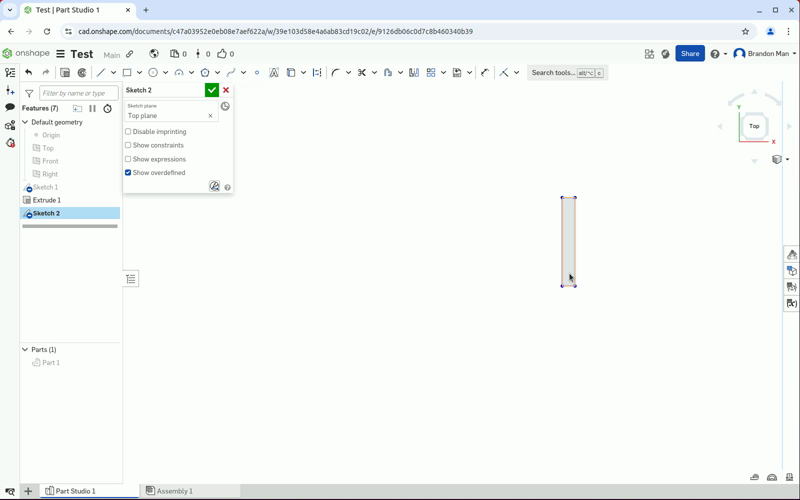
scroll(6)
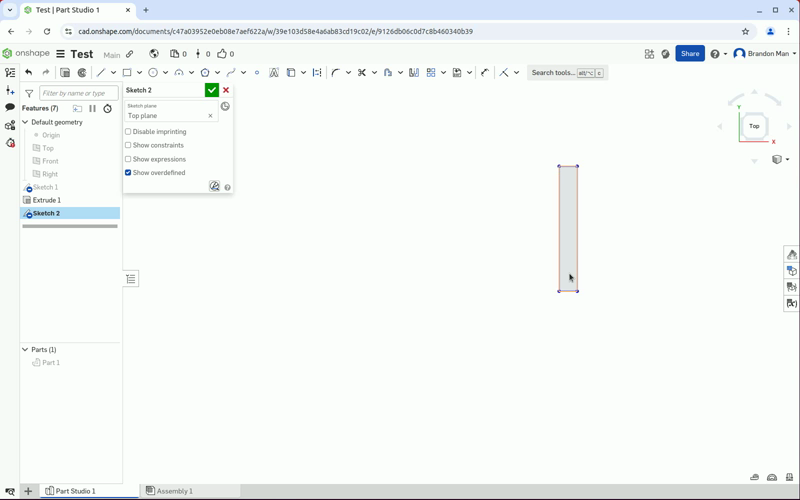
scroll(6)
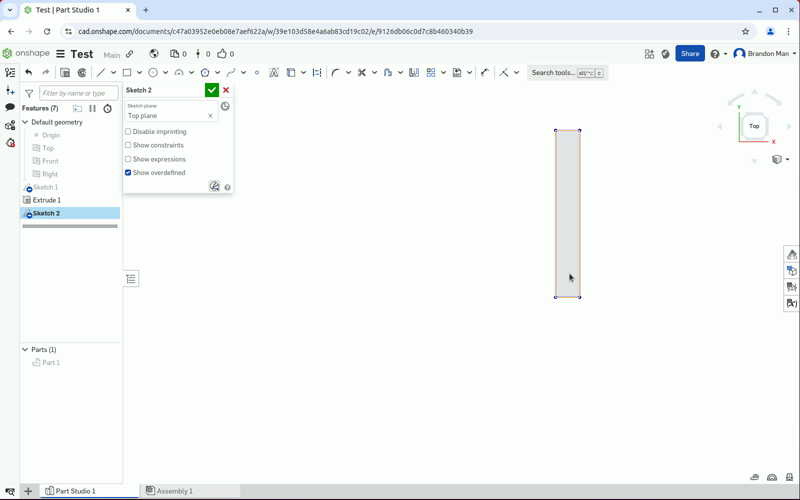
scroll(6)
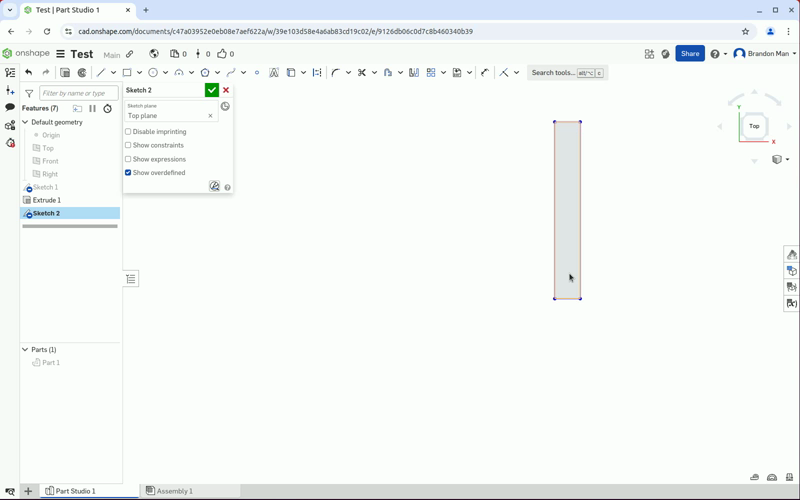
scroll(6)
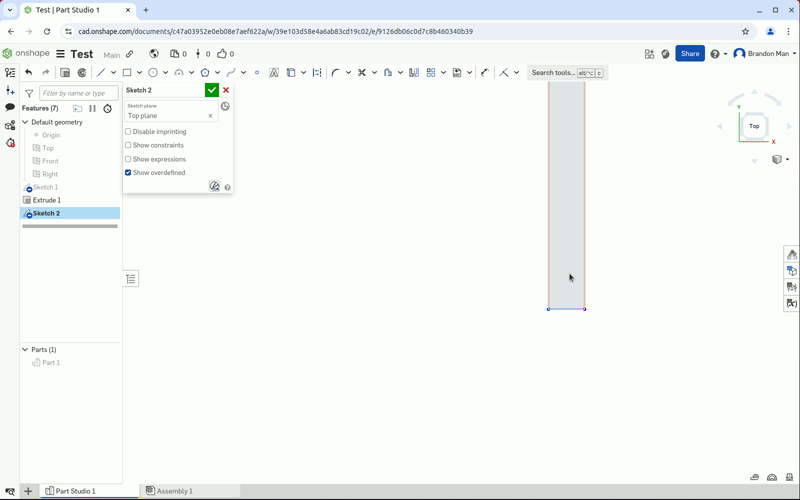
scroll(6)
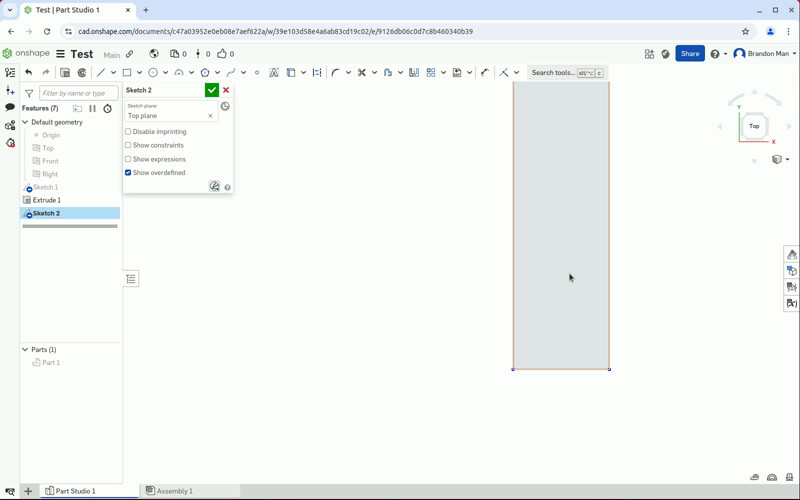
click(569, 273)
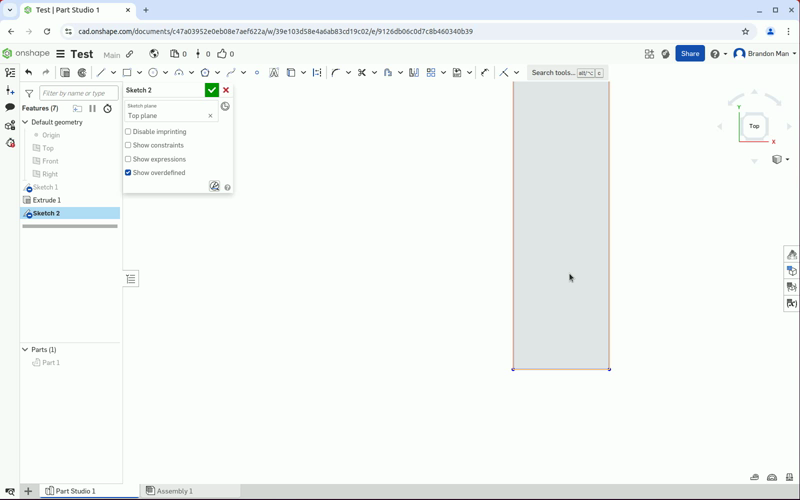
scroll(-6)
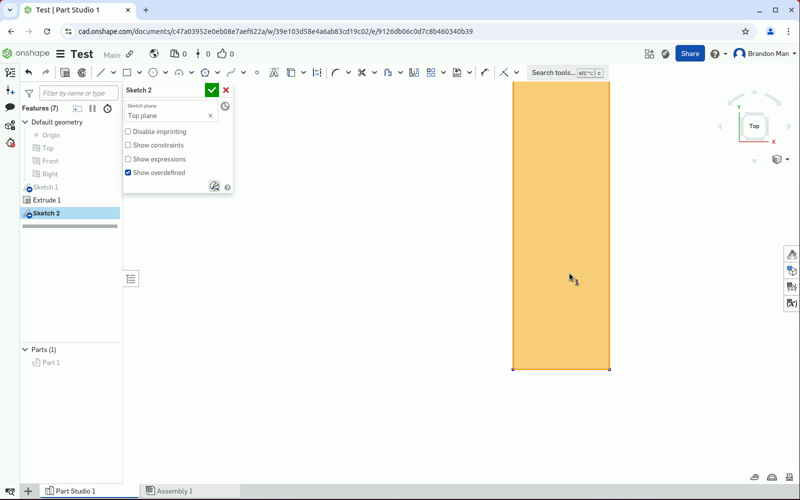
scroll(-6)
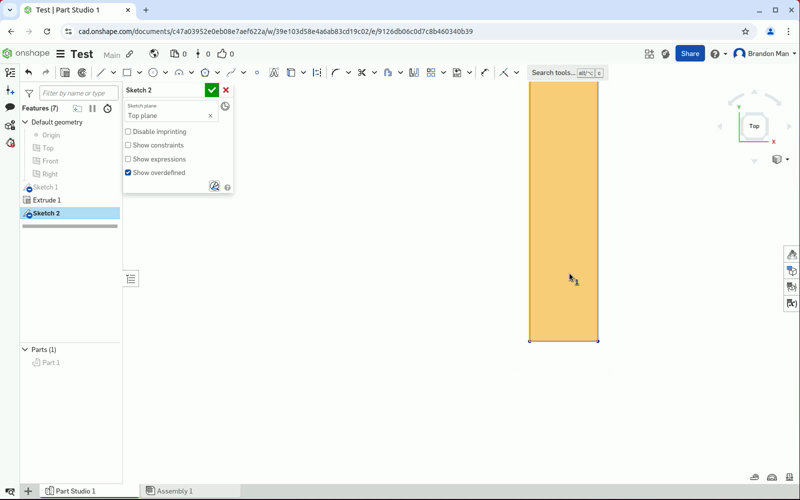
scroll(-6)
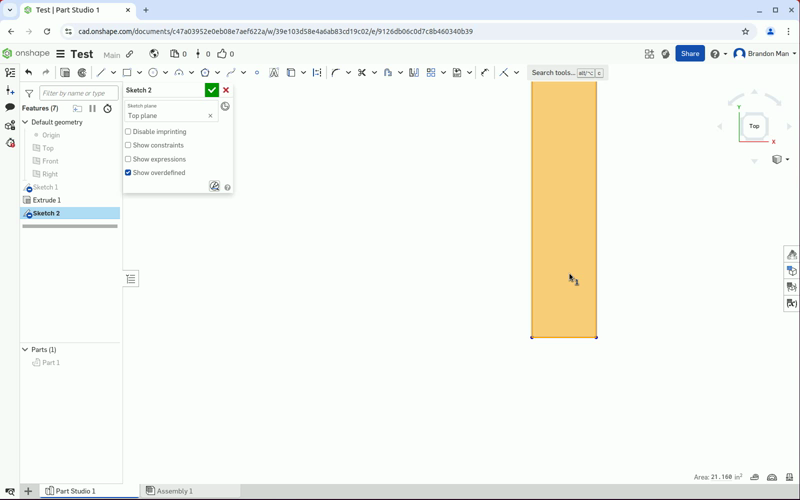
scroll(-6)
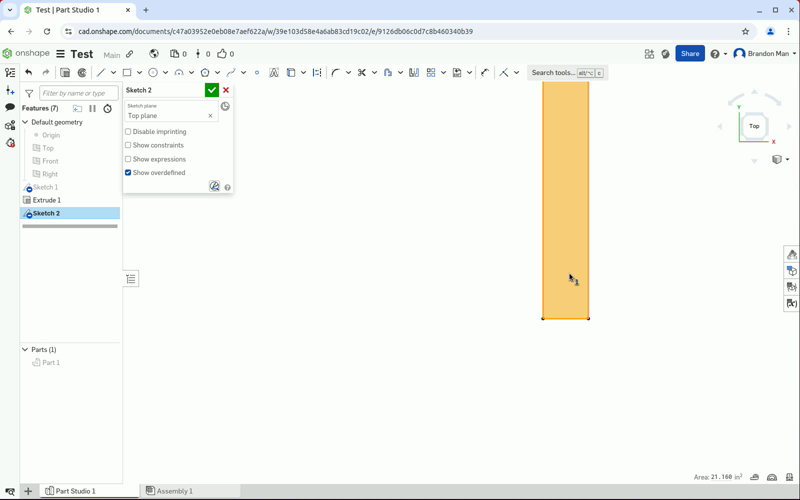
scroll(-6)
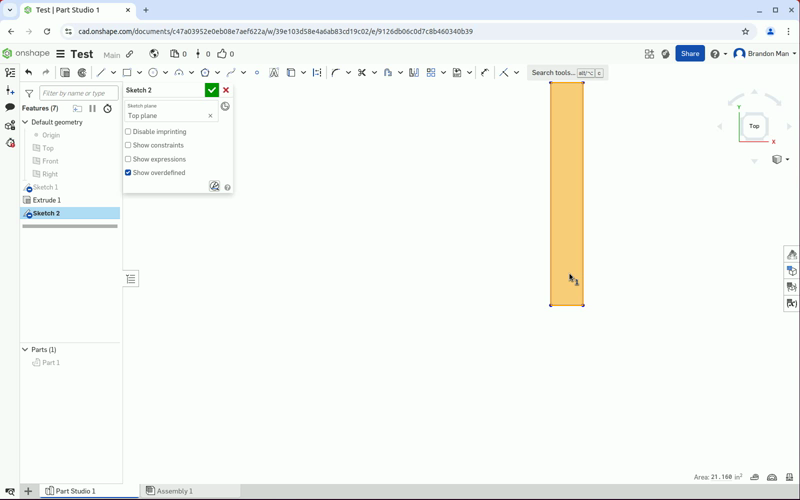
scroll(-6)
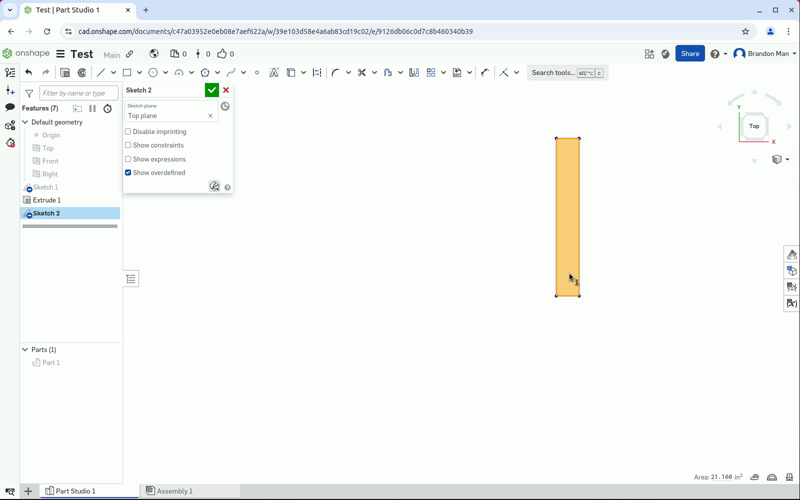
scroll(-6)
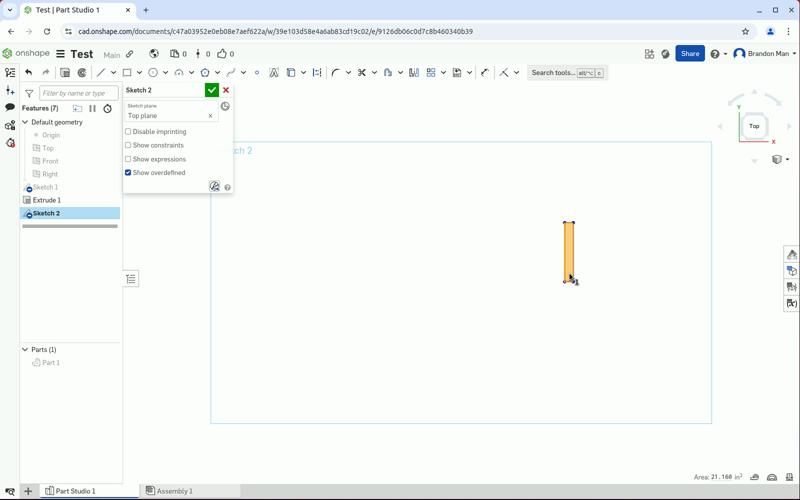
mouse_move(73, 352)
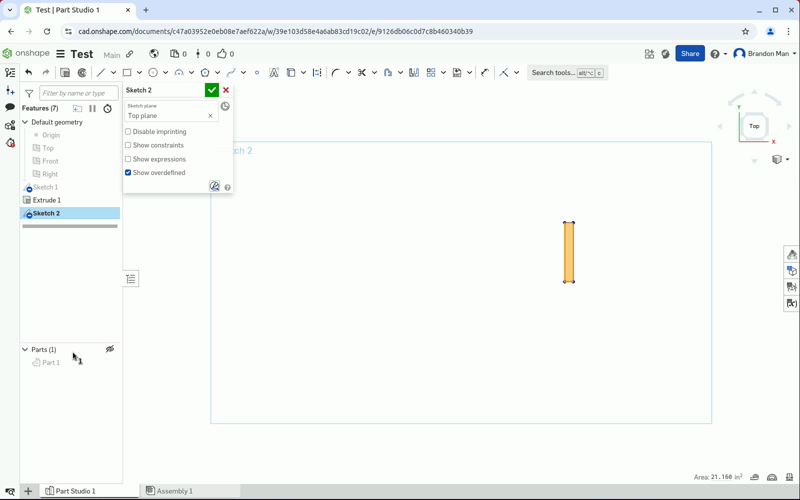
key(shift+y)
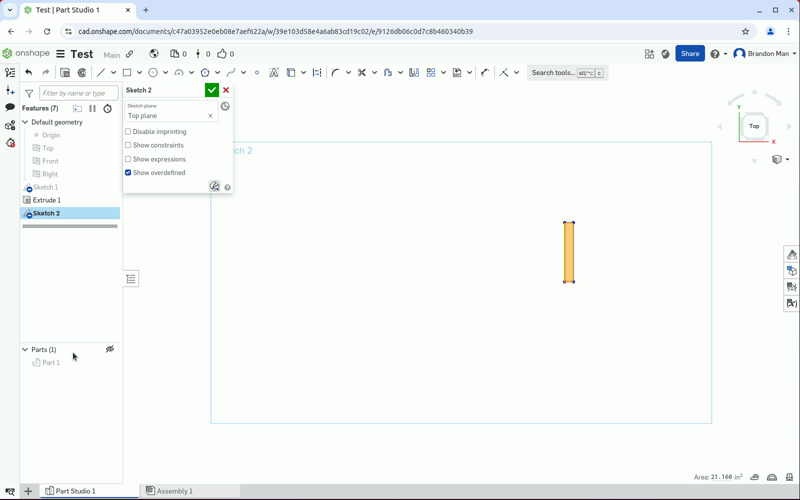
key(shift+e)
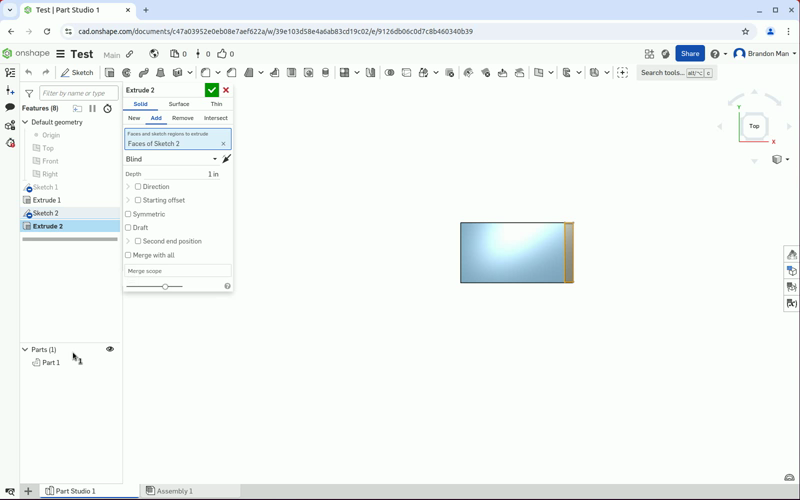
mouse_move(143, 106)
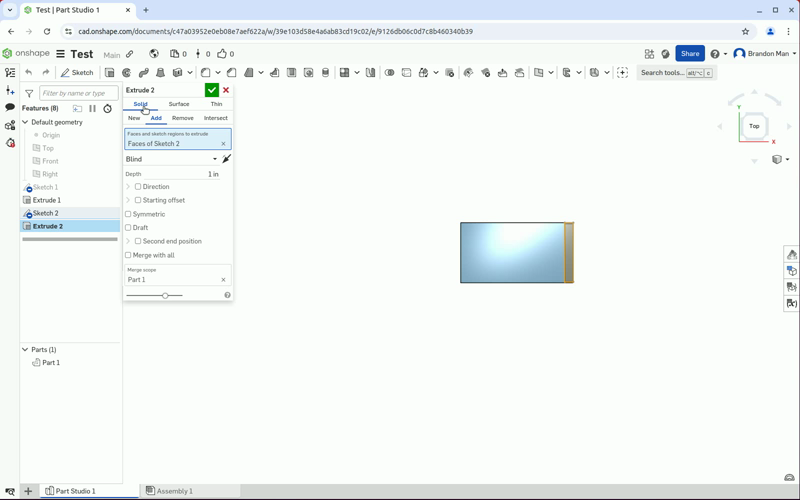
click(143, 106)
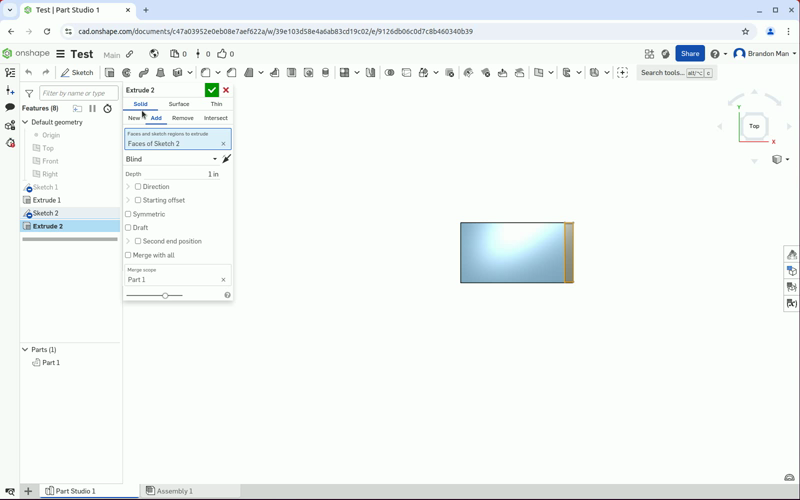
mouse_move(137, 120)
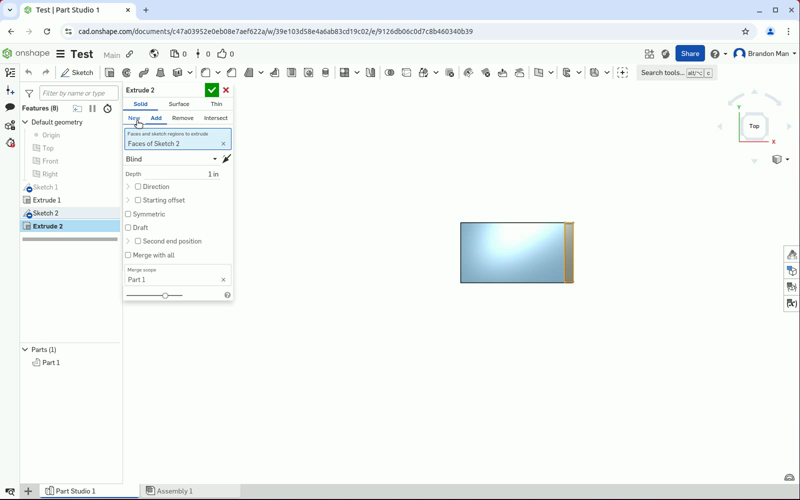
click(137, 120)
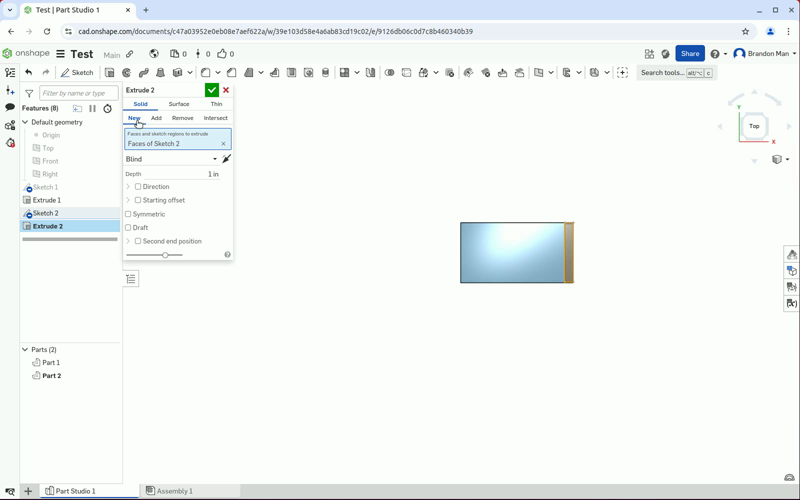
key(tab, 4)
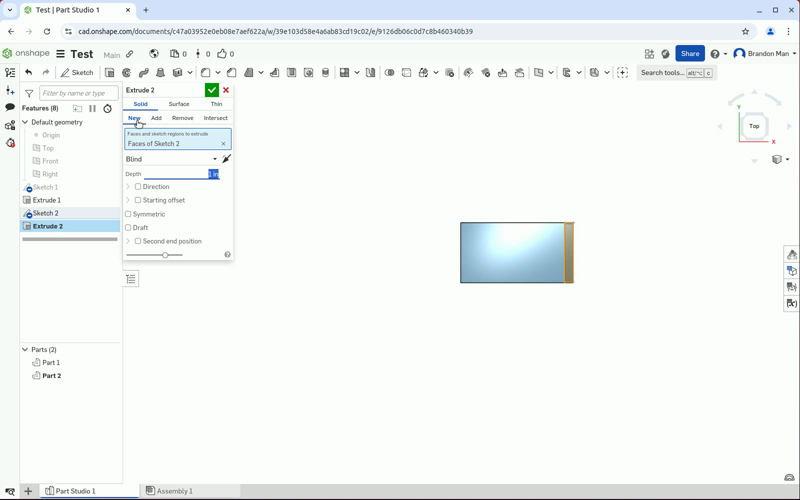
text(2.407)
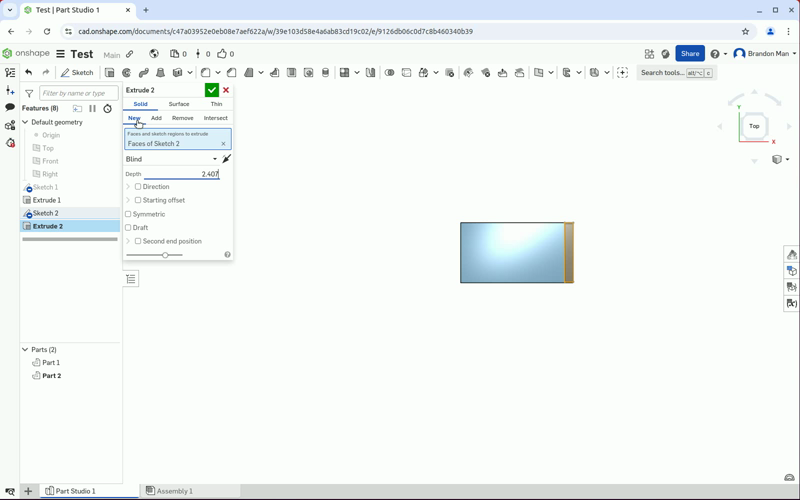
key(enter)
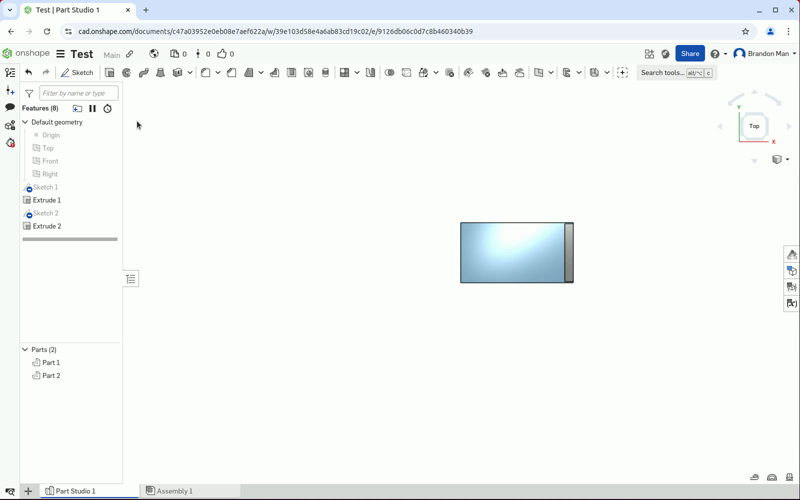
key(shift+h)
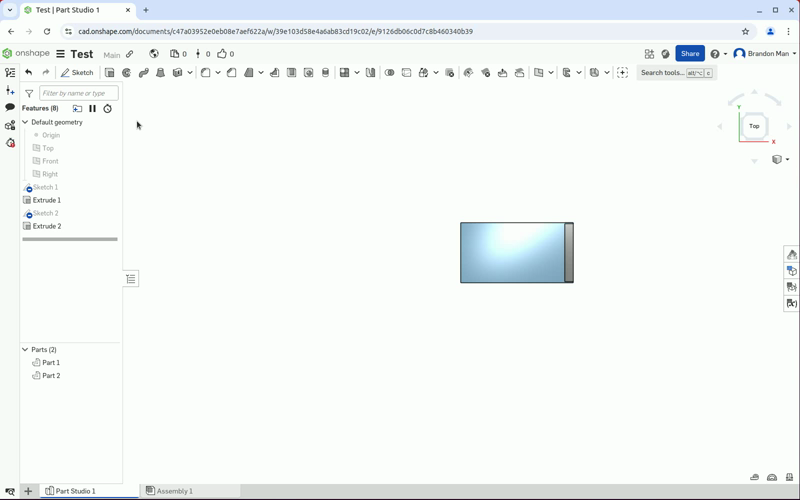
key(shift+h)
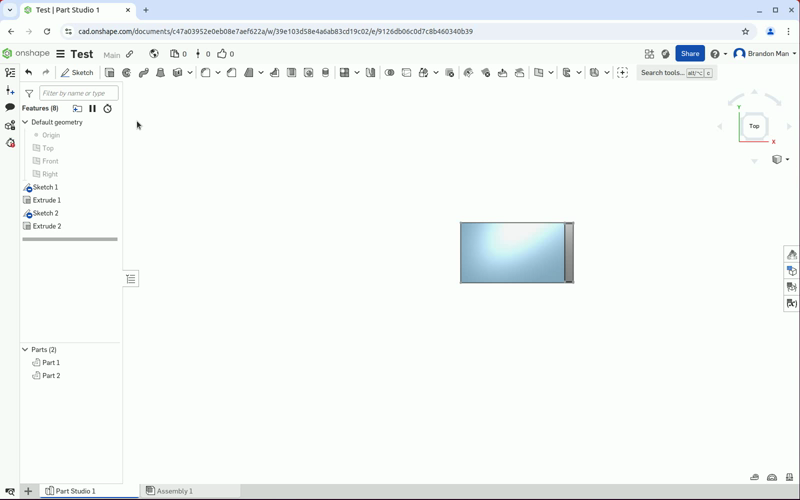
key(shift+7)
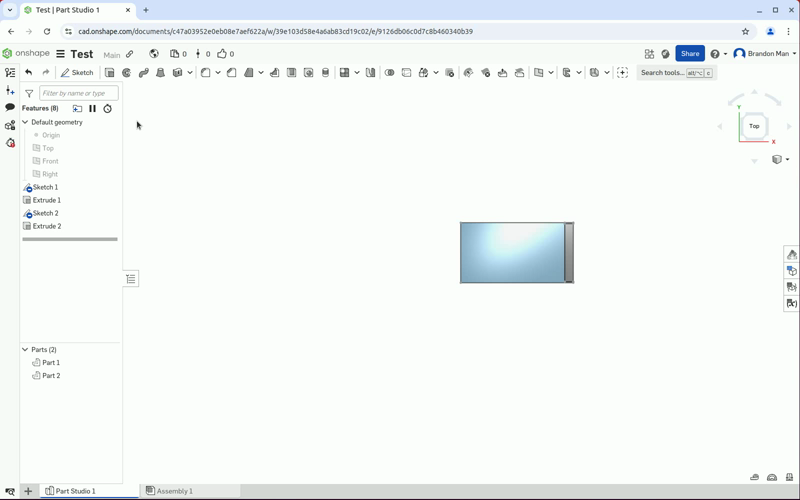
key(up, 3)
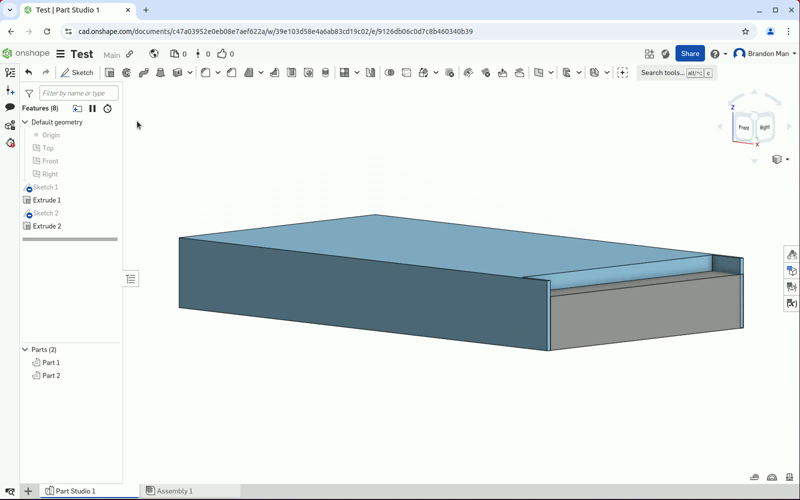
key(left, 3)
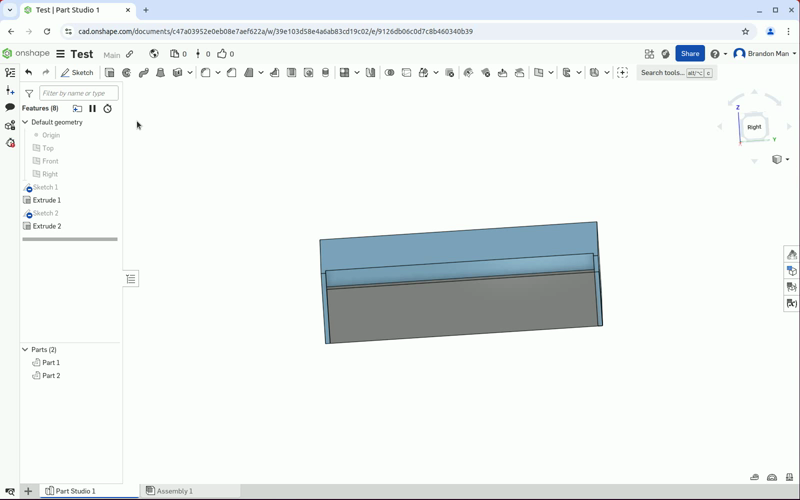
key(right, 3)
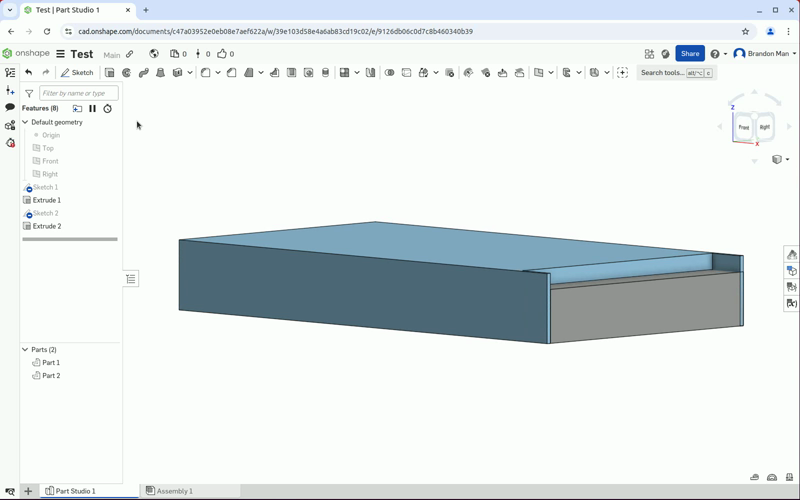
key(down, 3)
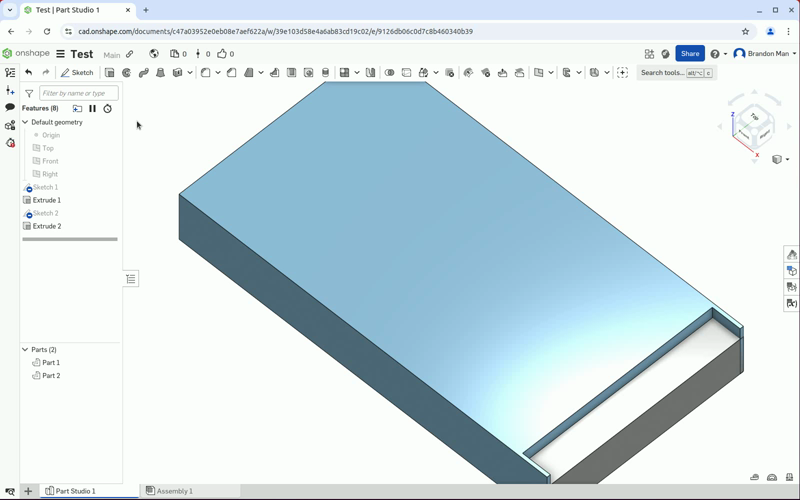
mouse_move(73, 189)
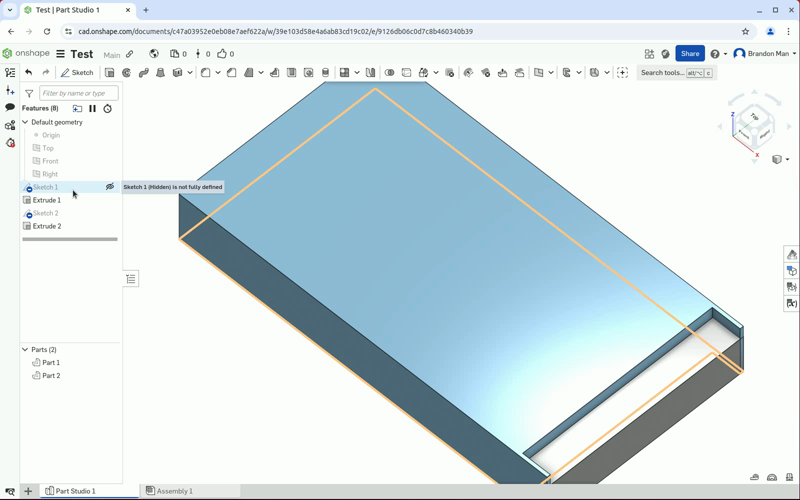
click(73, 189)